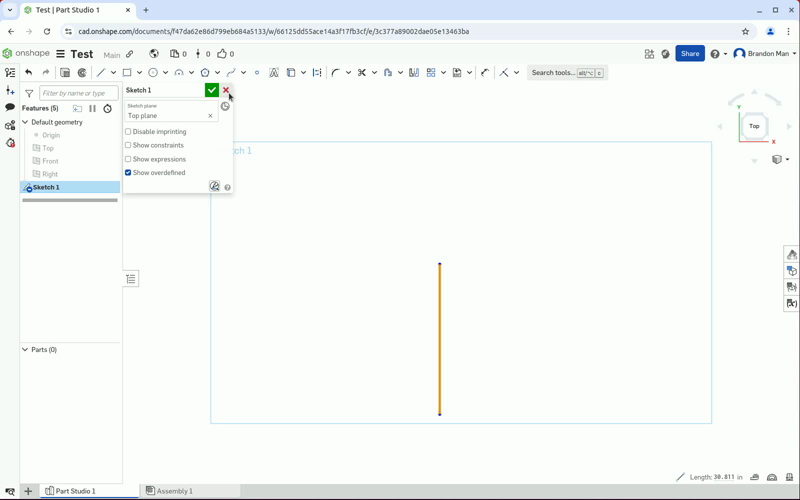
key(shift+h)
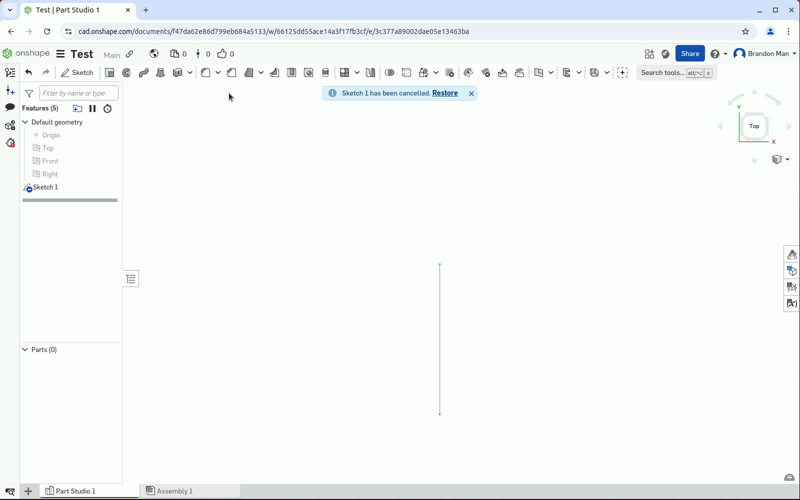
key(shift+s)
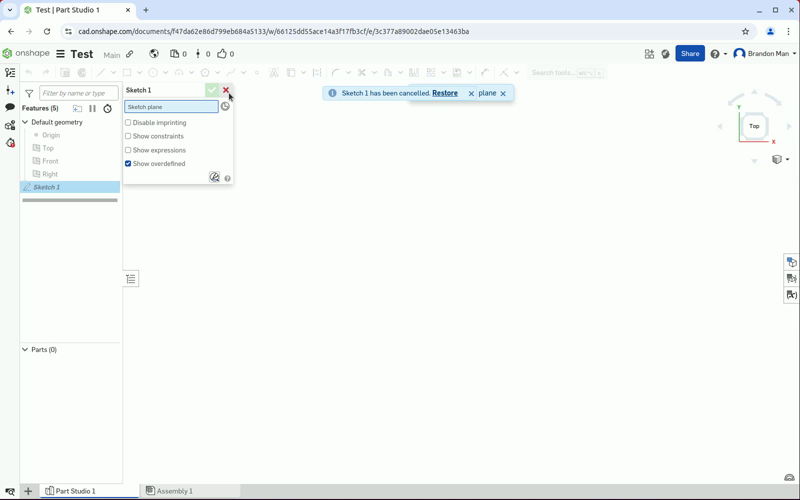
mouse_move(73, 150)
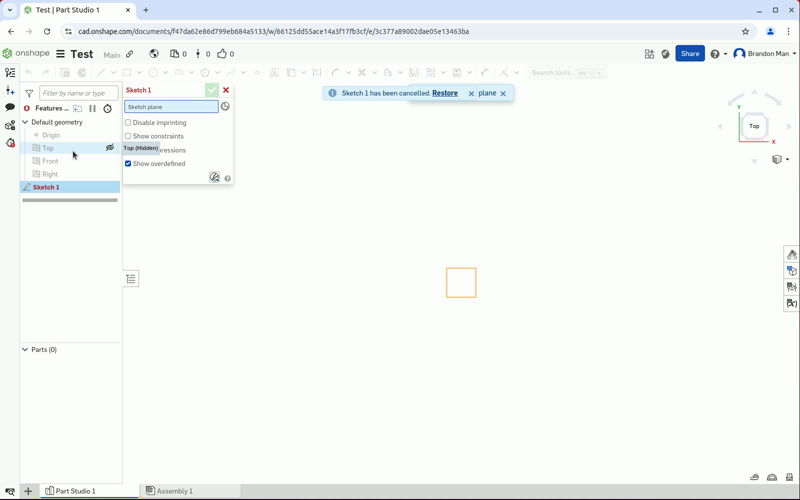
click(73, 150)
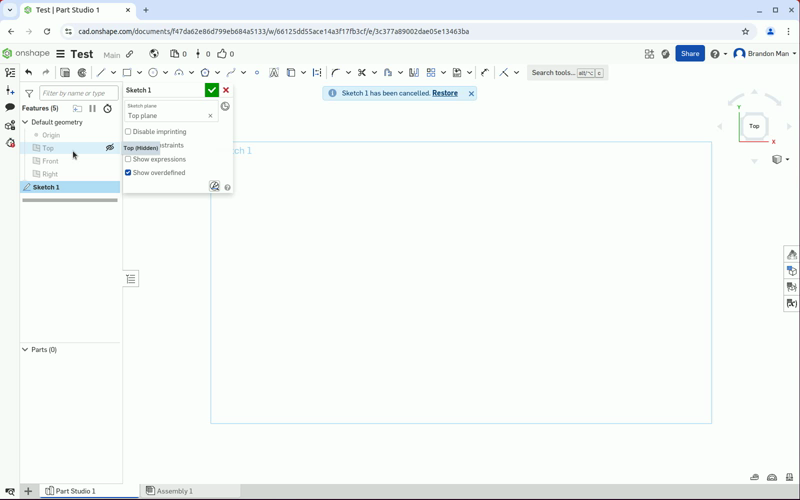
mouse_move(73, 352)
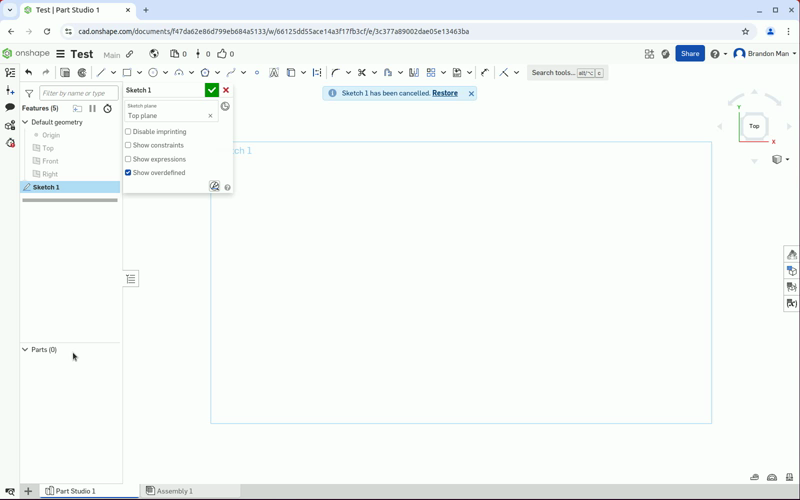
key(y)
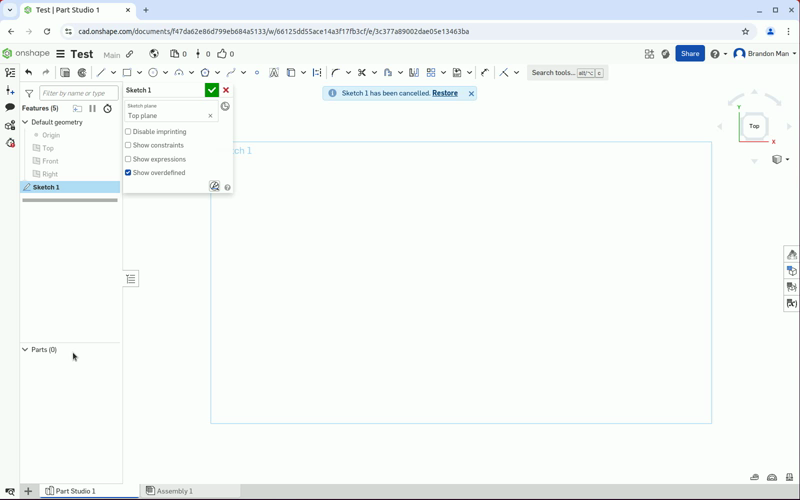
key(a)
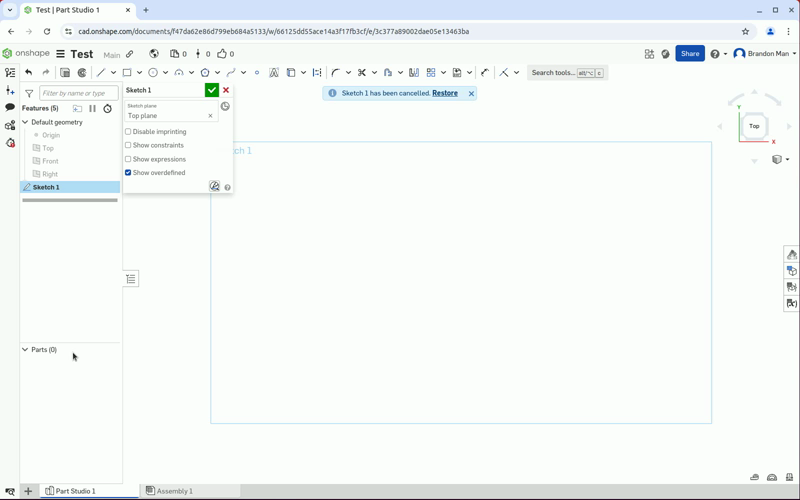
key_down(shift)
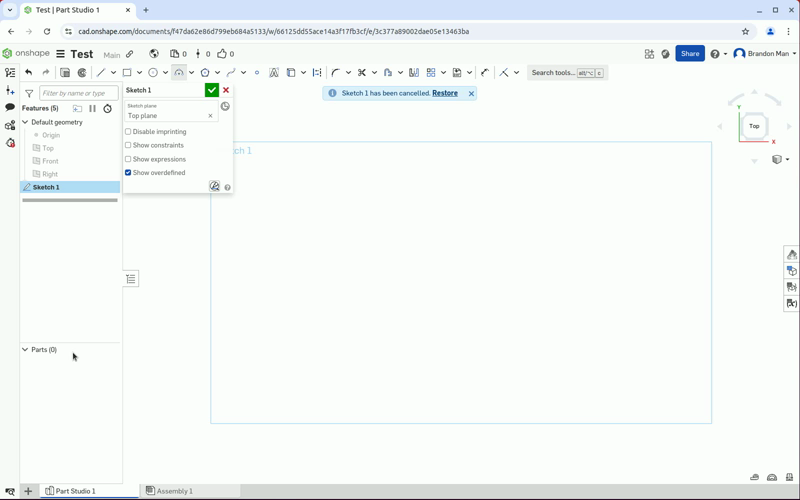
mouse_move(434, 333)
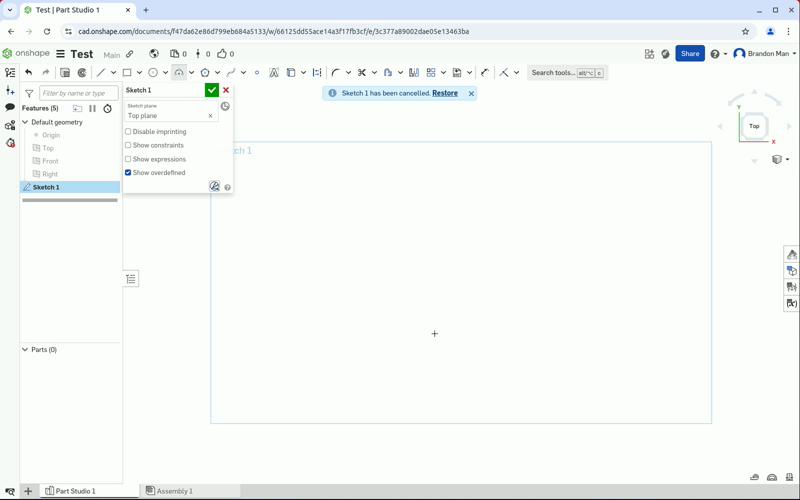
click(434, 333)
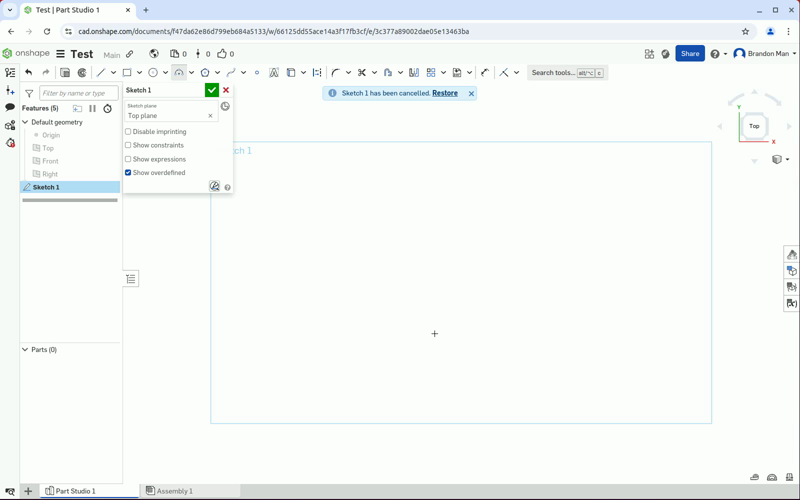
key_up(shift)
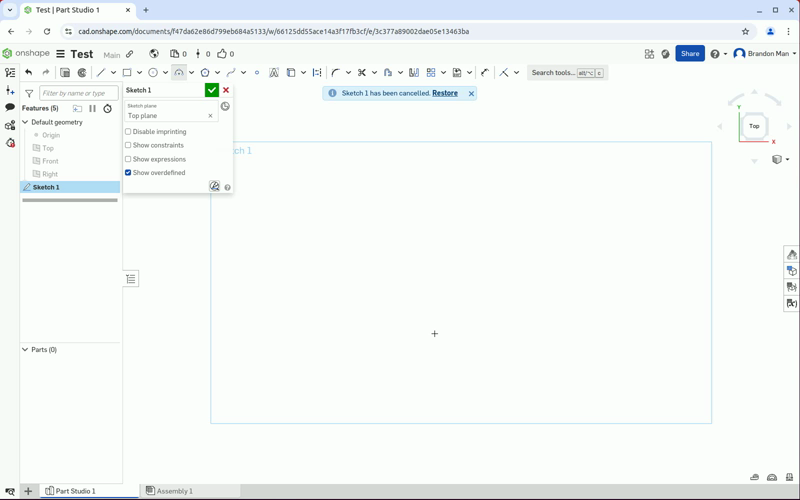
key_down(shift)
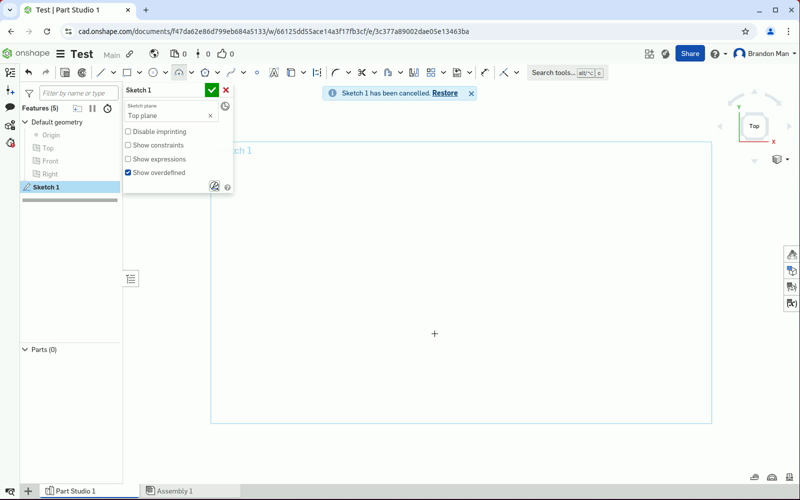
mouse_move(485, 333)
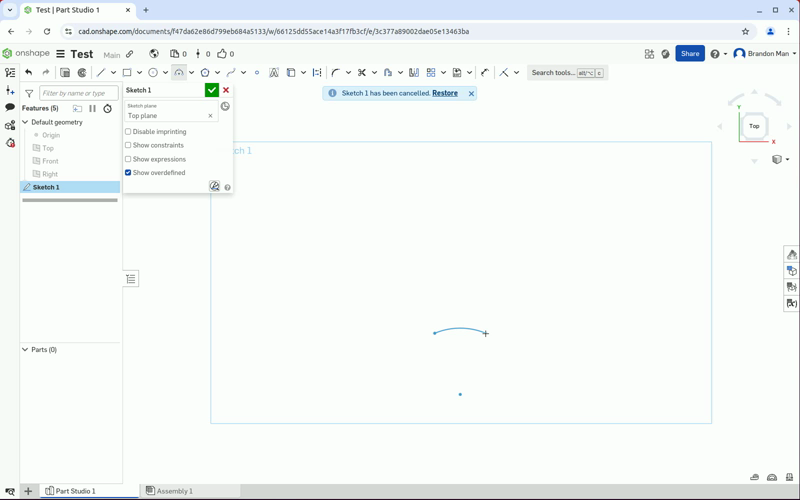
click(485, 333)
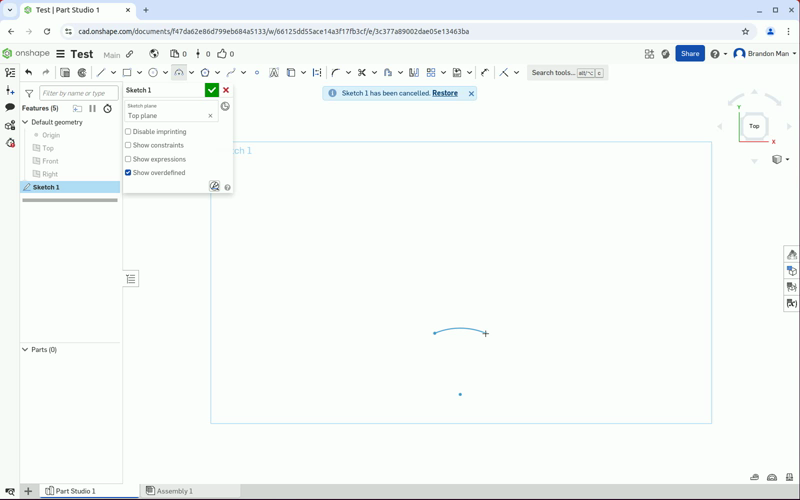
mouse_move(460, 358)
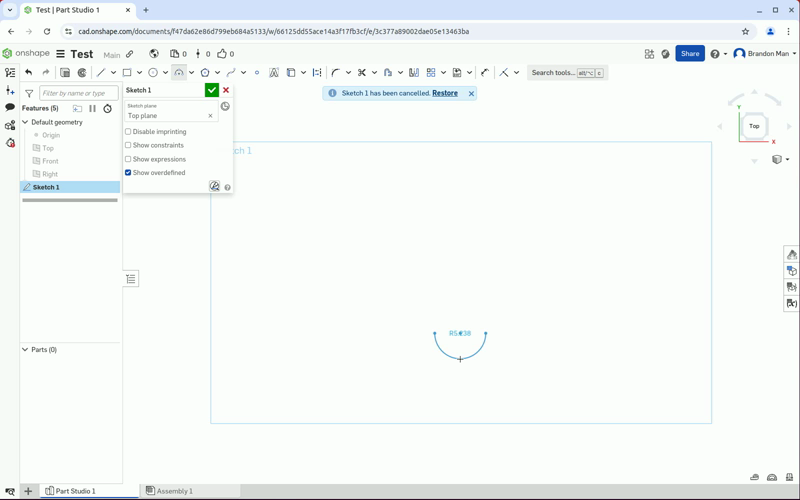
click(460, 358)
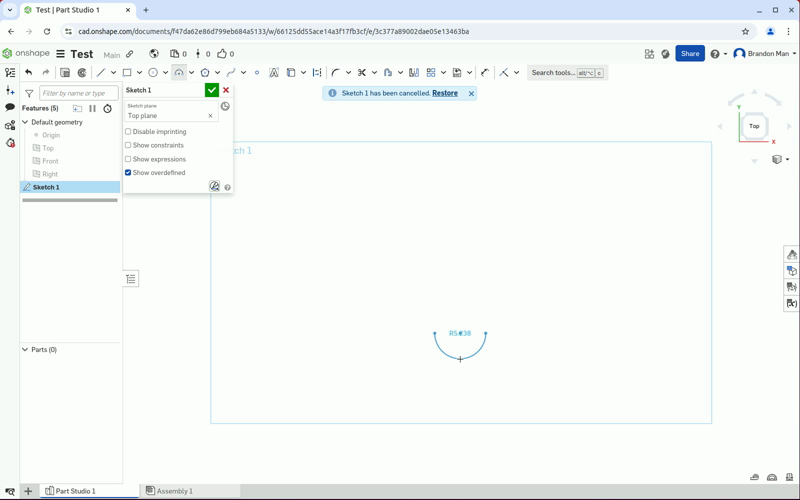
key_up(shift)
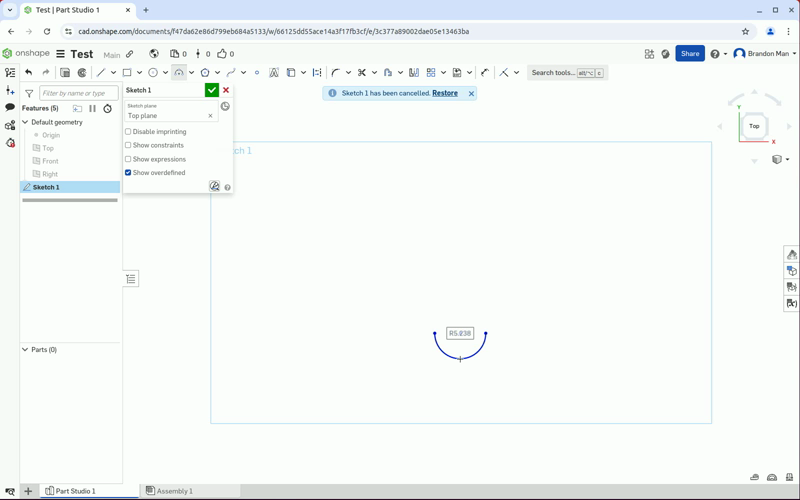
key(esc)
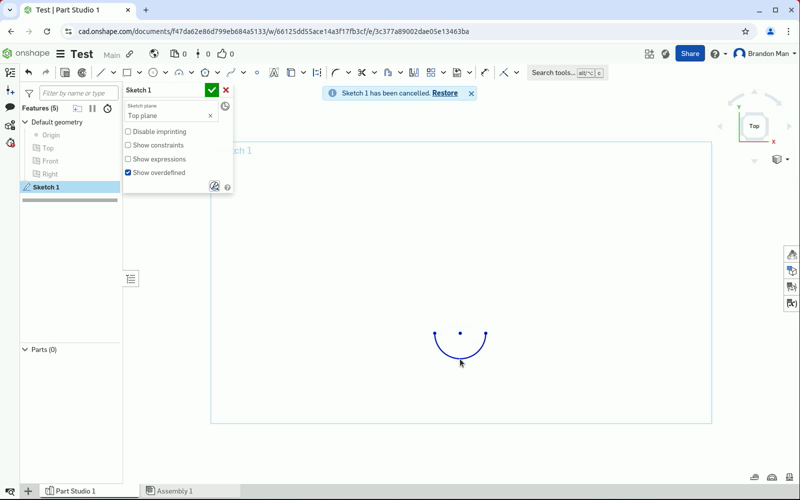
key(l)
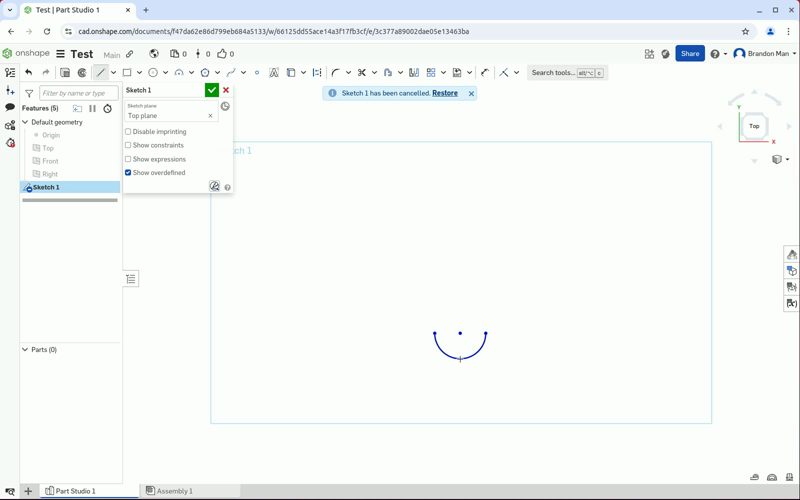
mouse_move(485, 333)
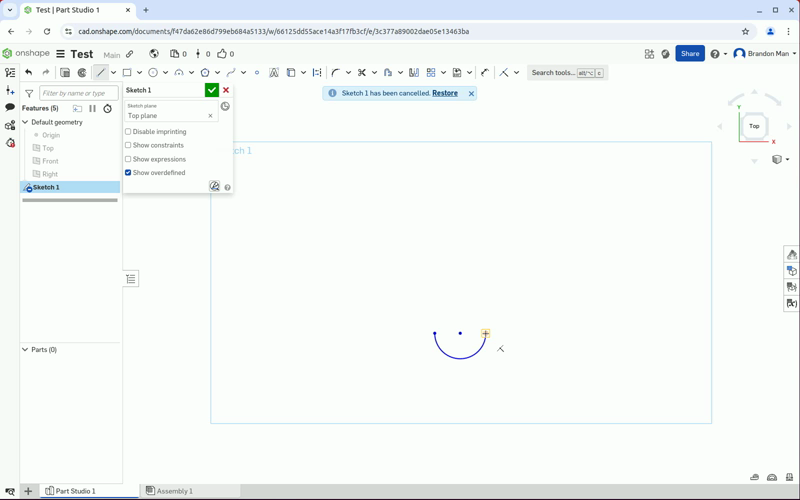
click(485, 333)
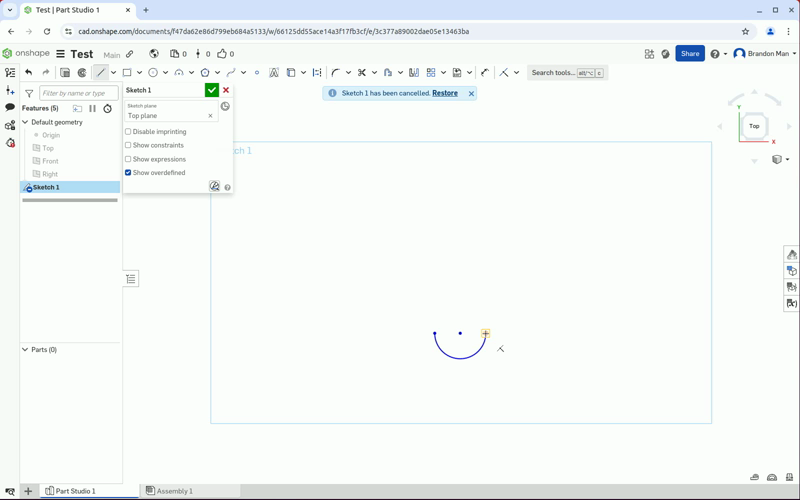
key_down(shift)
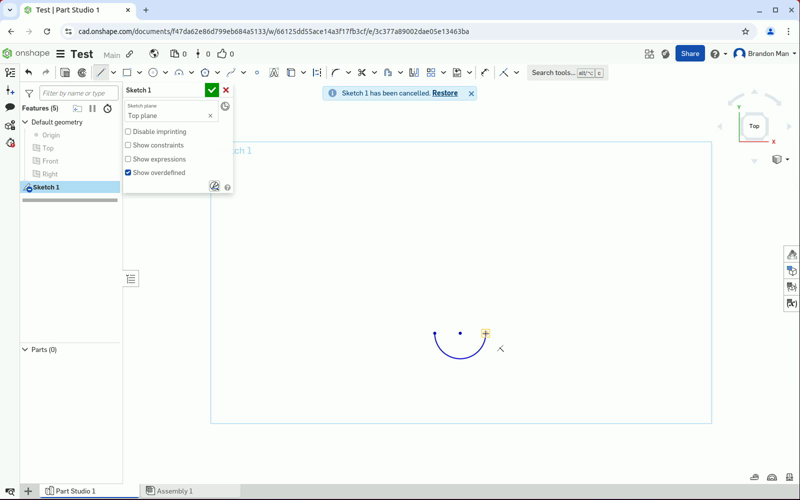
mouse_move(485, 269)
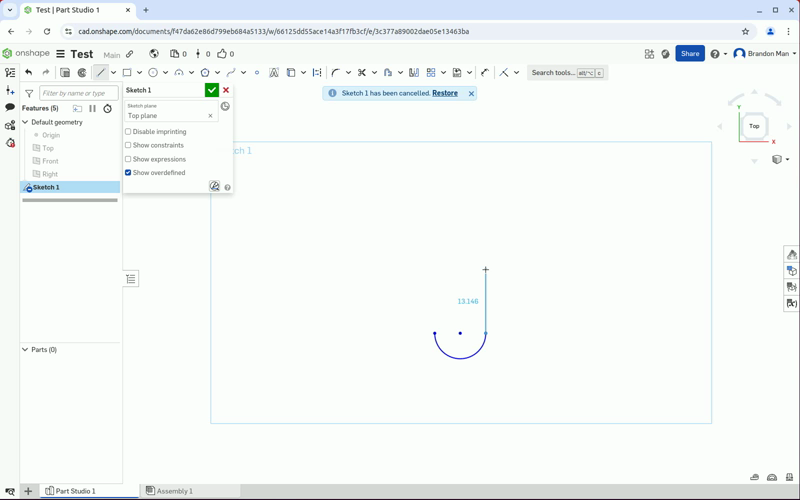
click(485, 269)
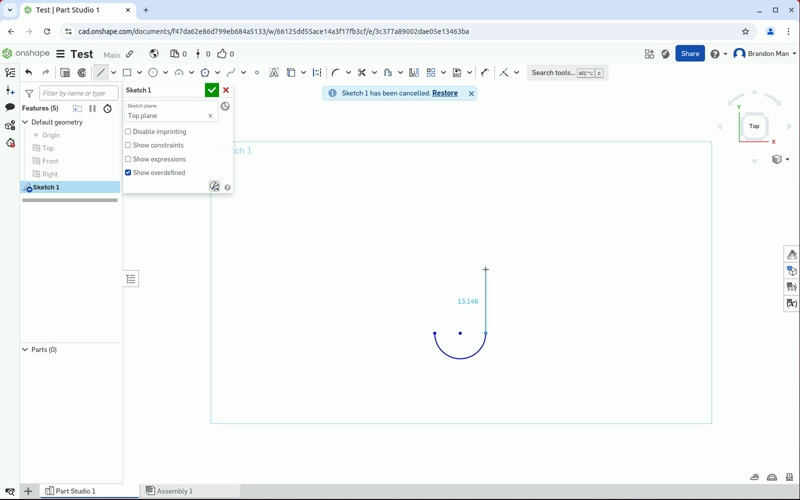
key_up(shift)
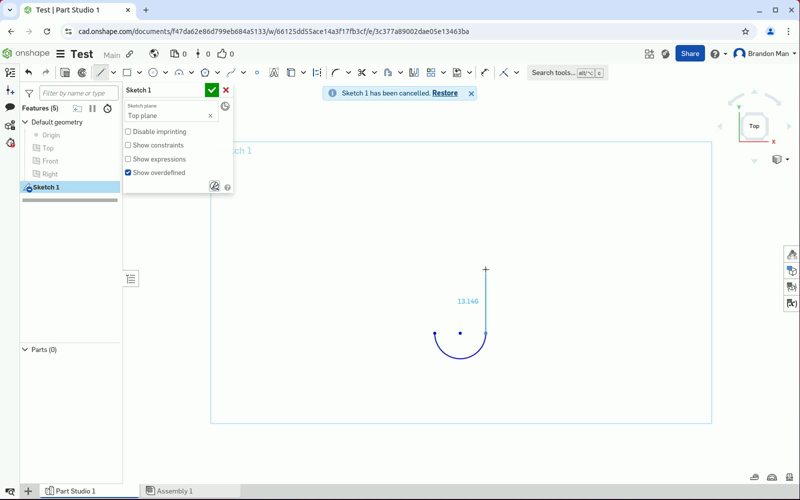
key(esc)
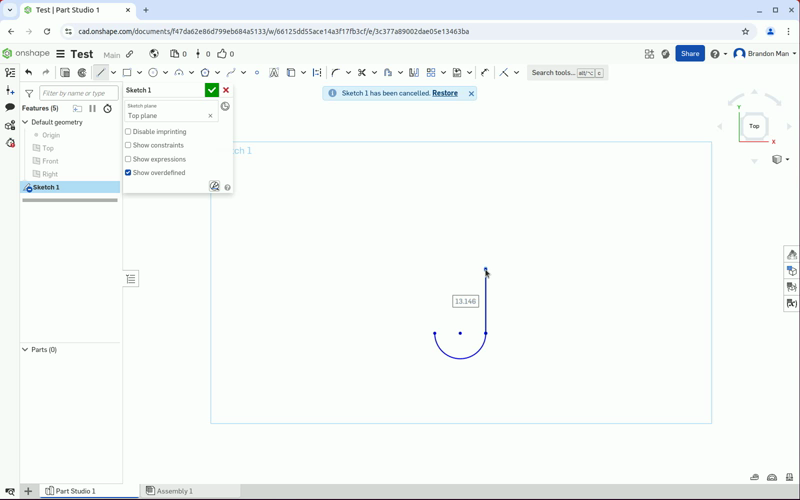
key(a)
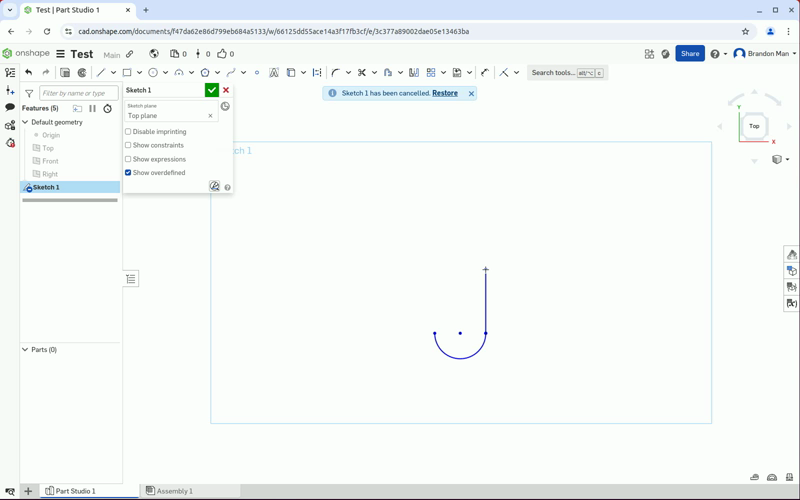
mouse_move(485, 269)
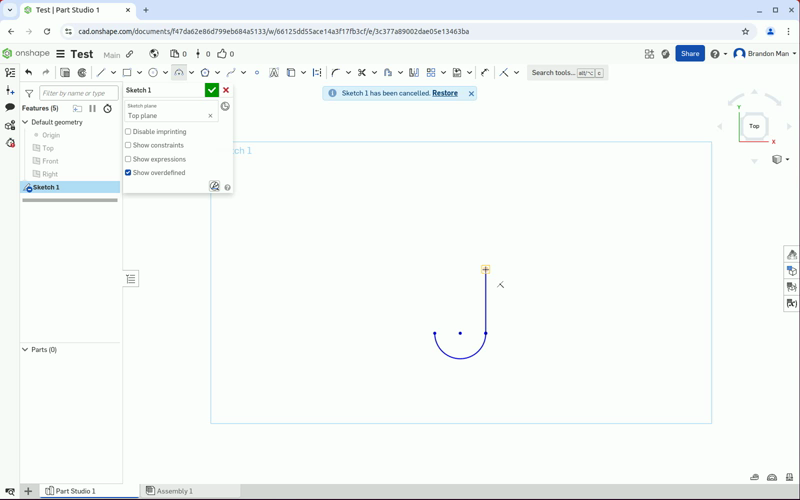
click(485, 269)
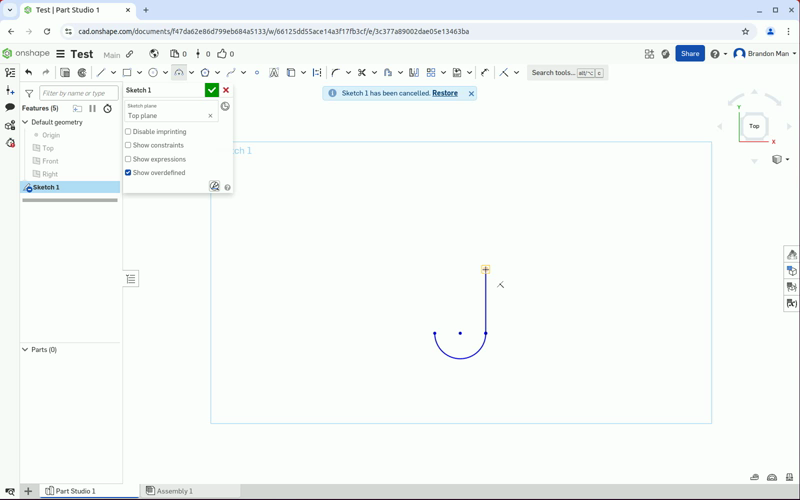
key_down(shift)
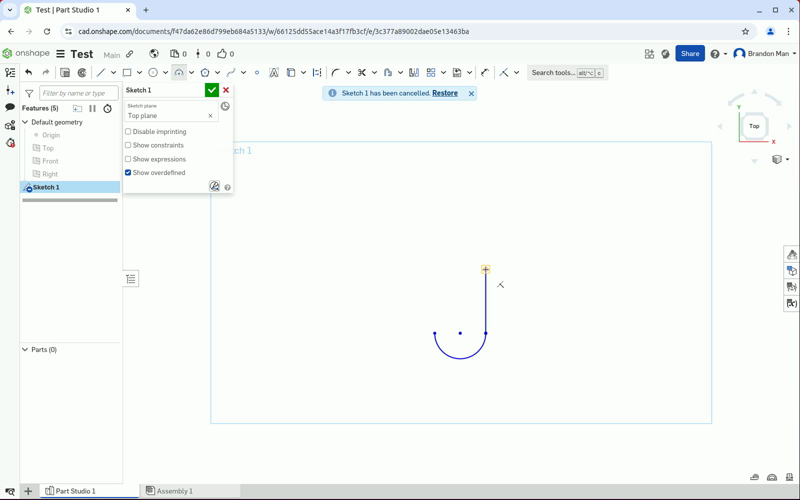
mouse_move(460, 207)
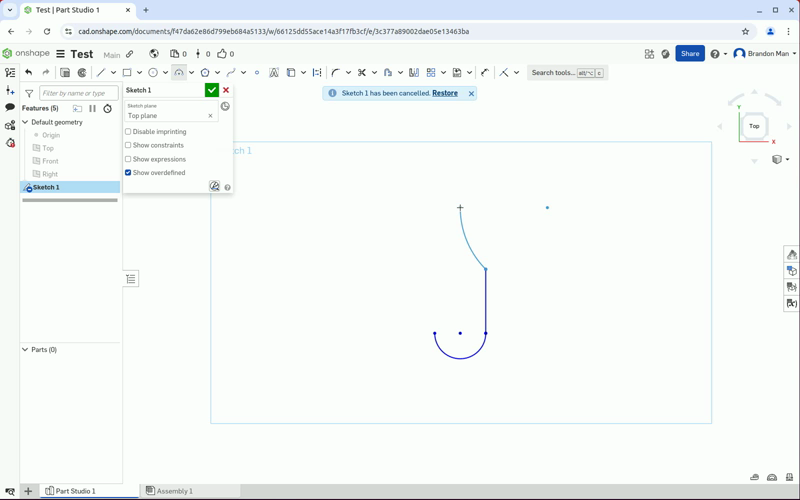
click(460, 207)
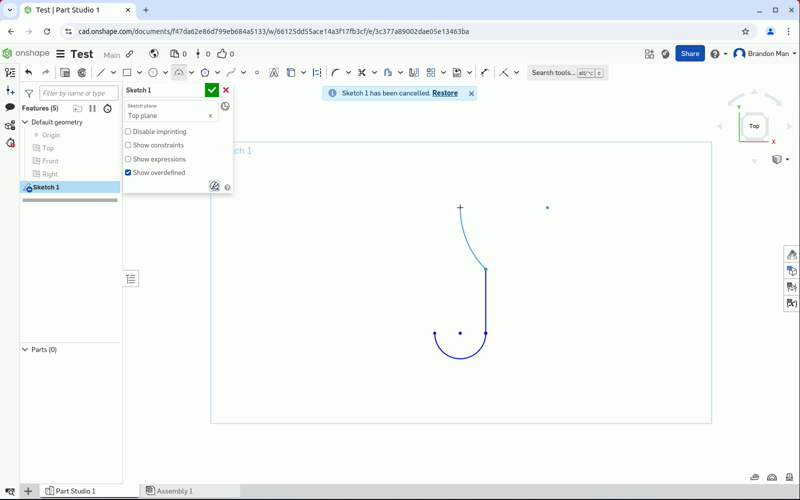
mouse_move(476, 236)
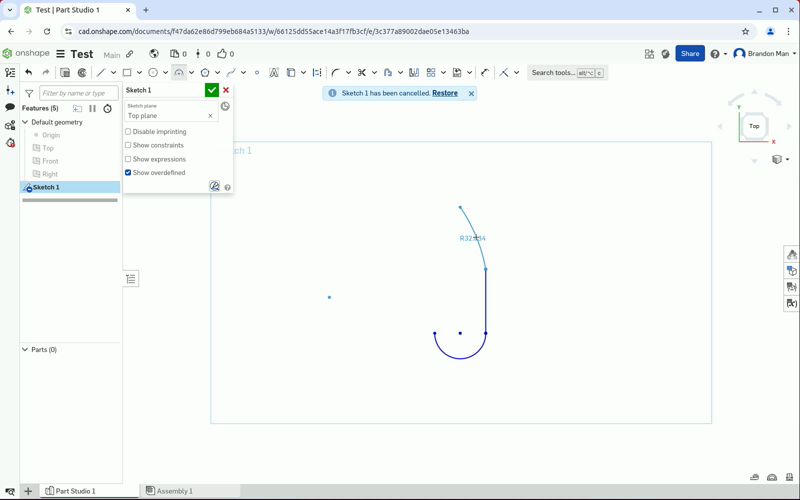
click(476, 236)
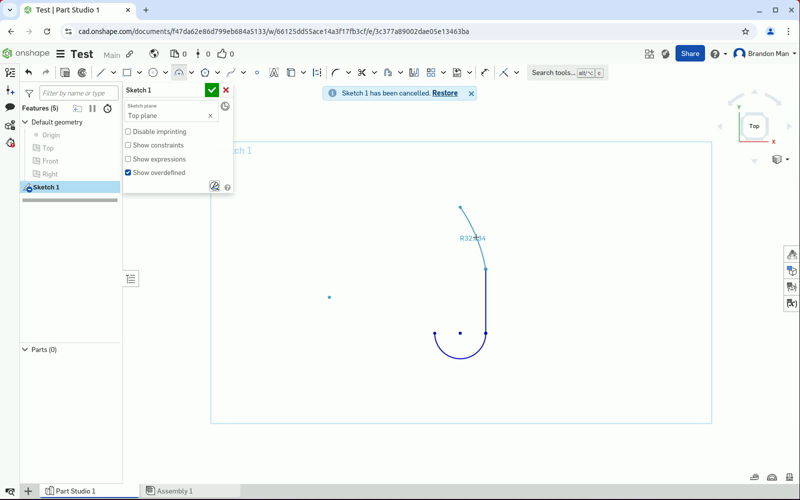
key_up(shift)
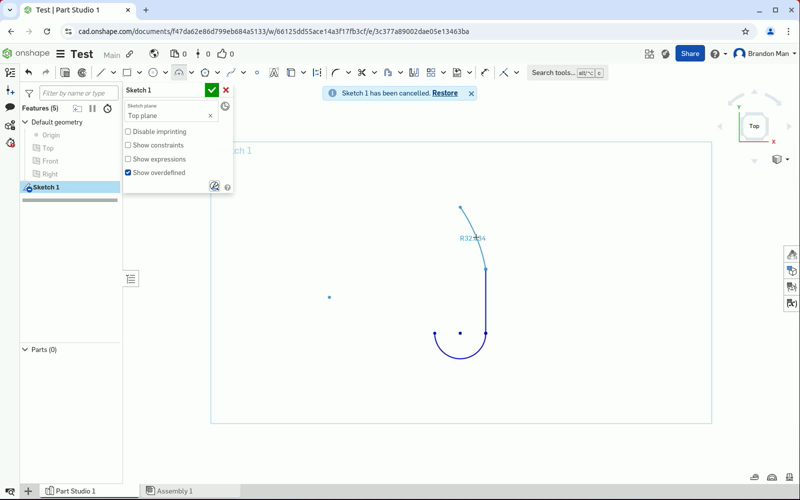
mouse_move(460, 207)
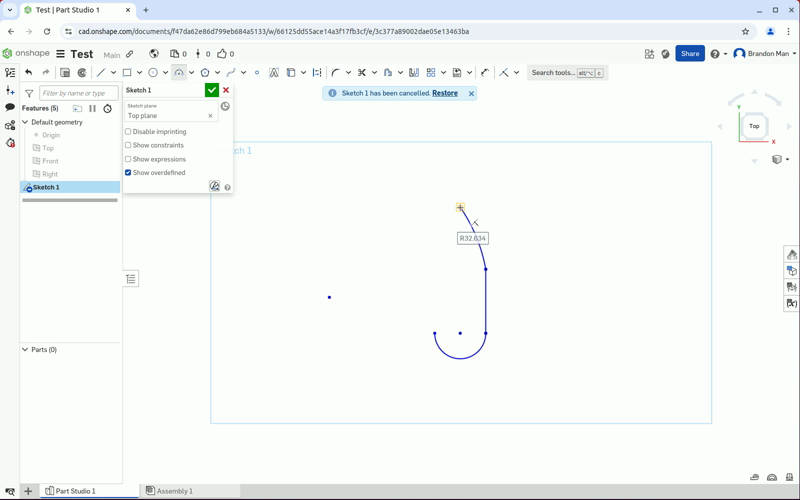
click(460, 207)
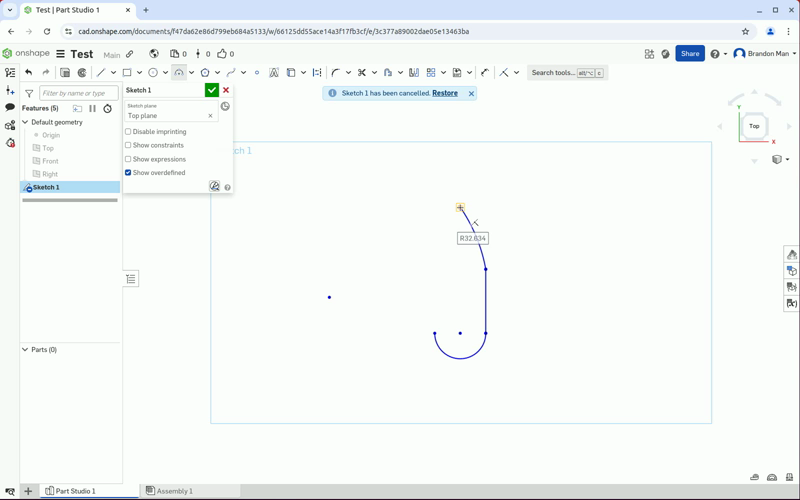
key_down(shift)
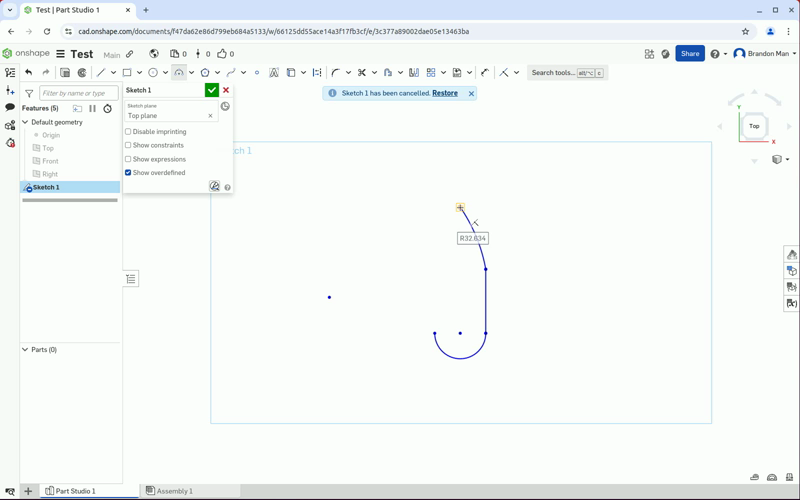
mouse_move(434, 269)
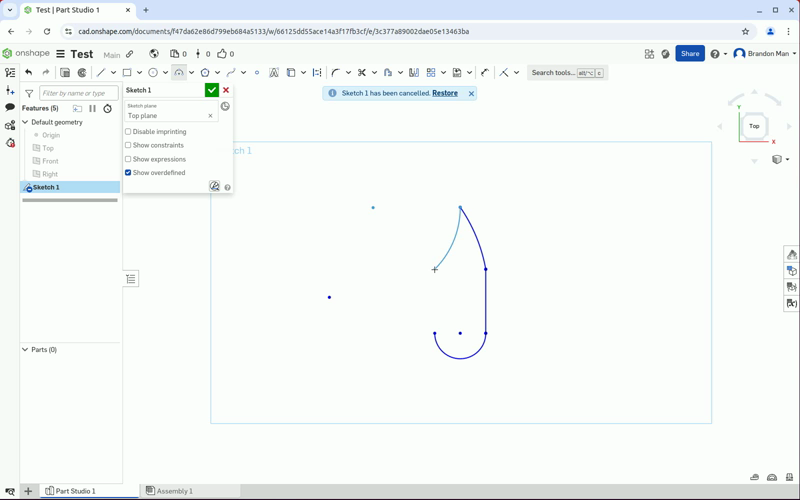
click(434, 269)
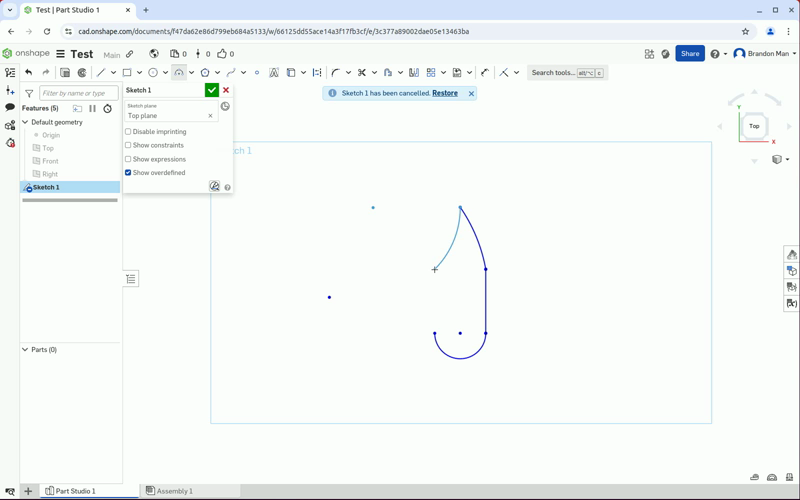
mouse_move(444, 236)
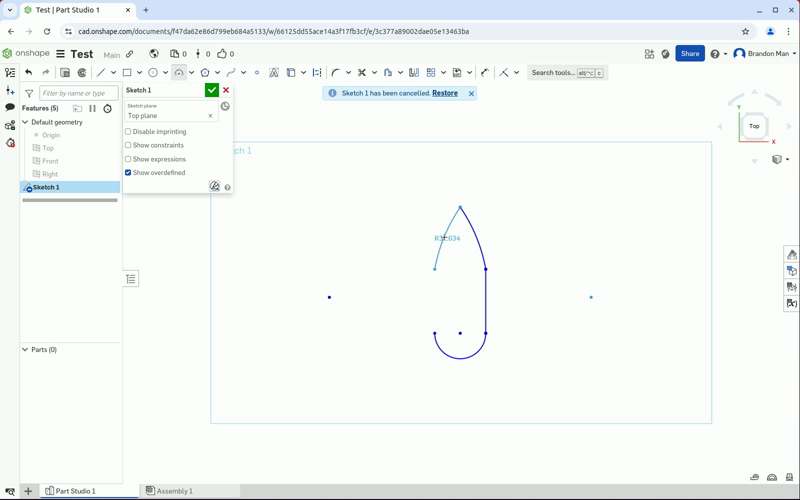
click(444, 236)
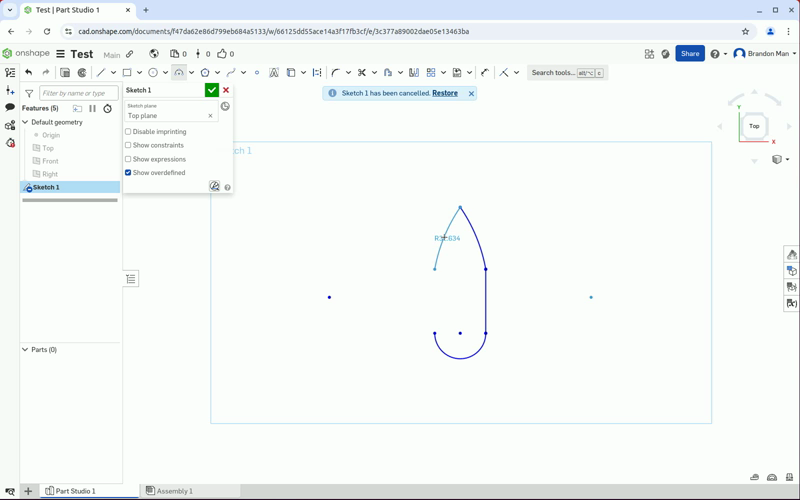
key_up(shift)
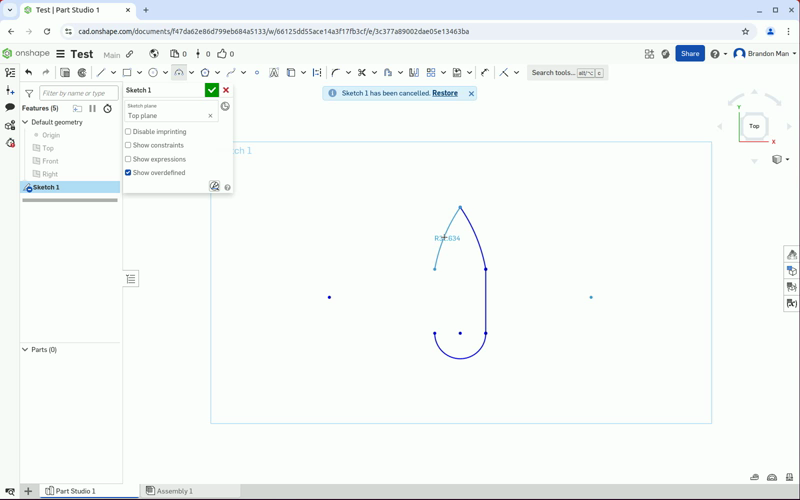
key(esc)
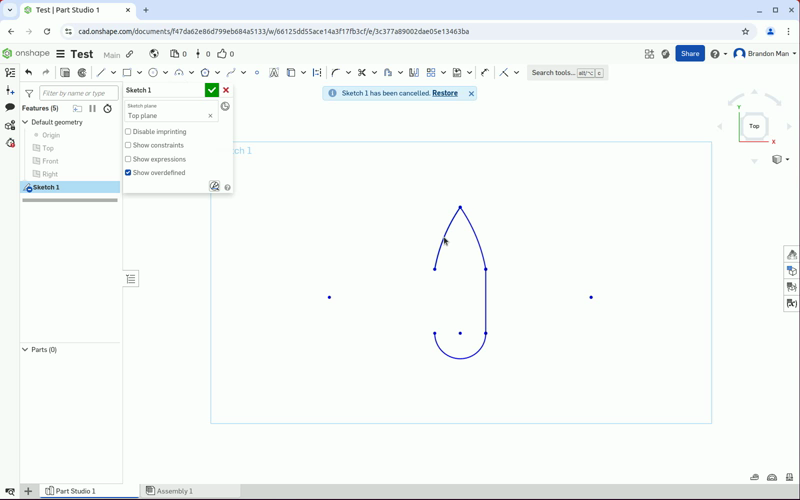
key(l)
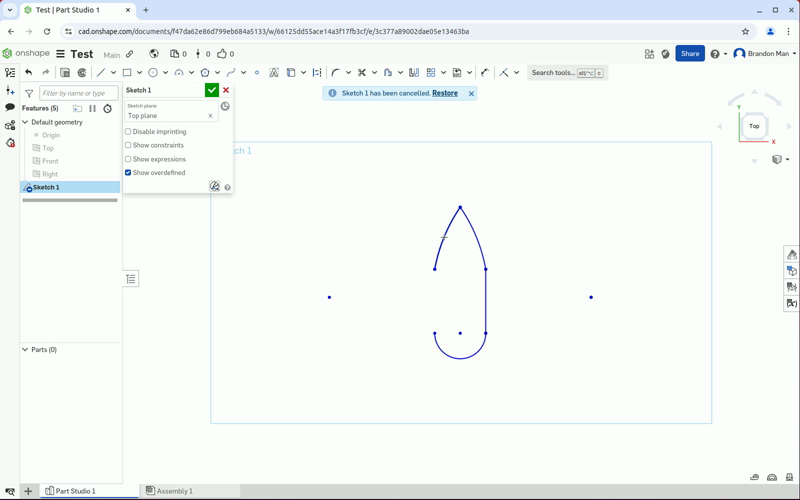
mouse_move(434, 269)
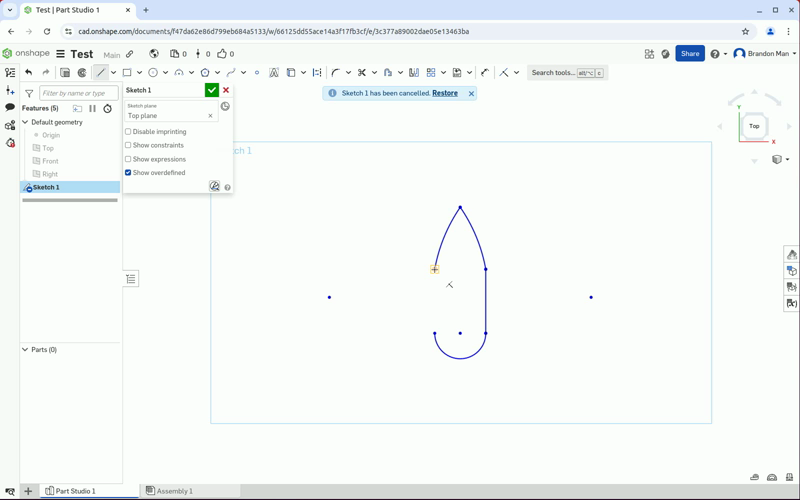
click(434, 269)
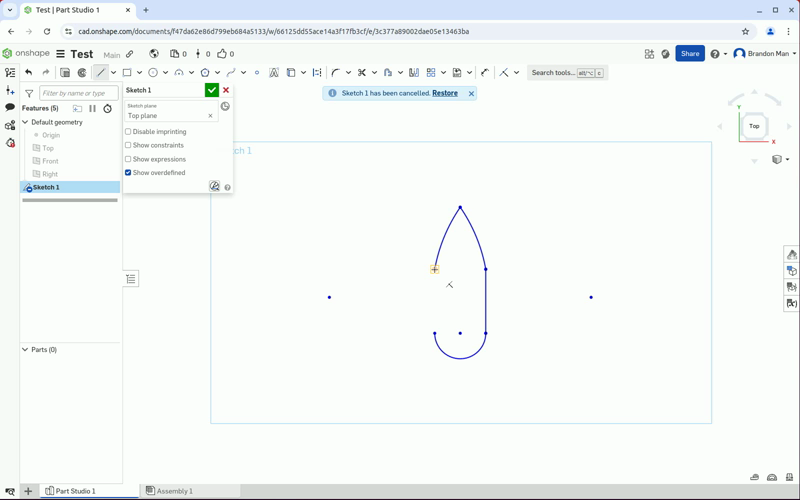
key_down(shift)
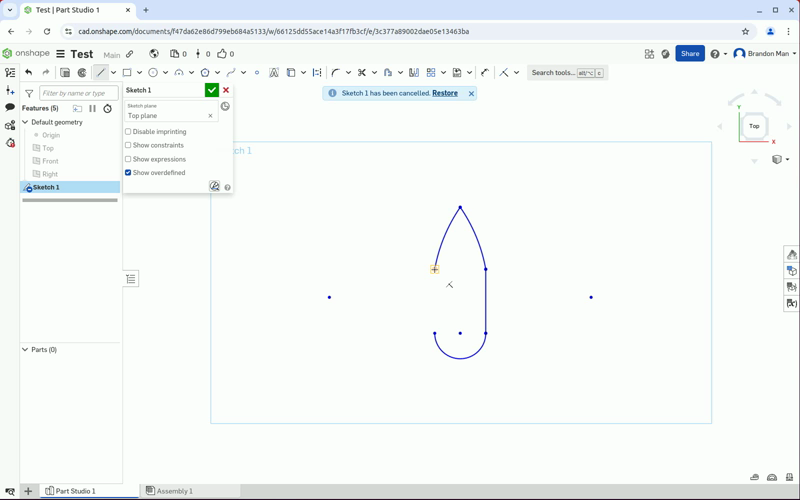
mouse_move(434, 333)
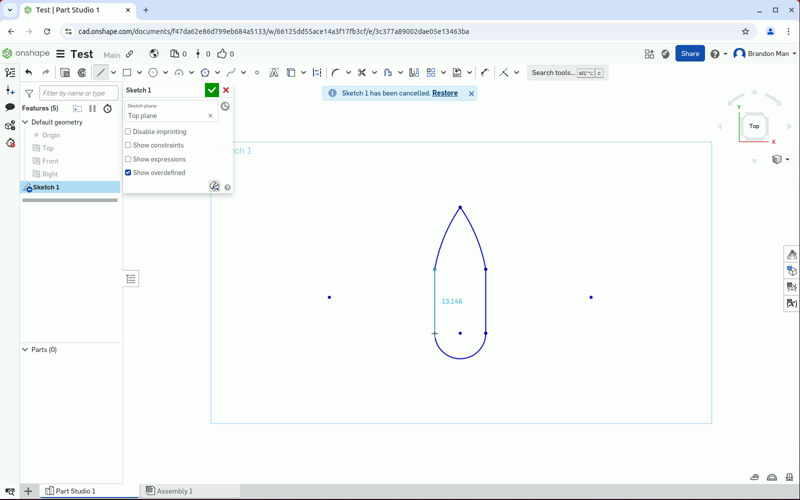
key_up(shift)
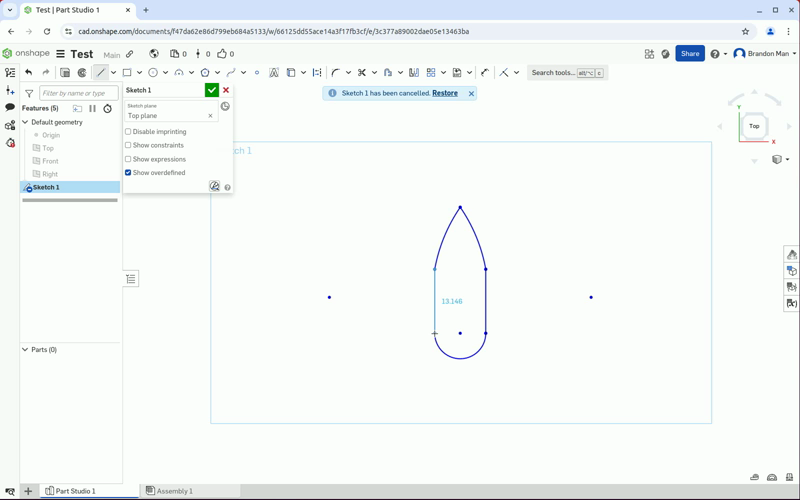
click(434, 333)
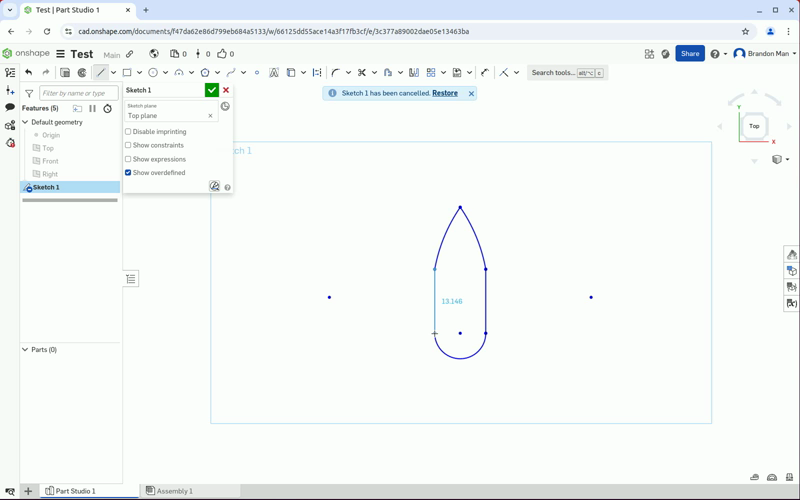
key(esc)
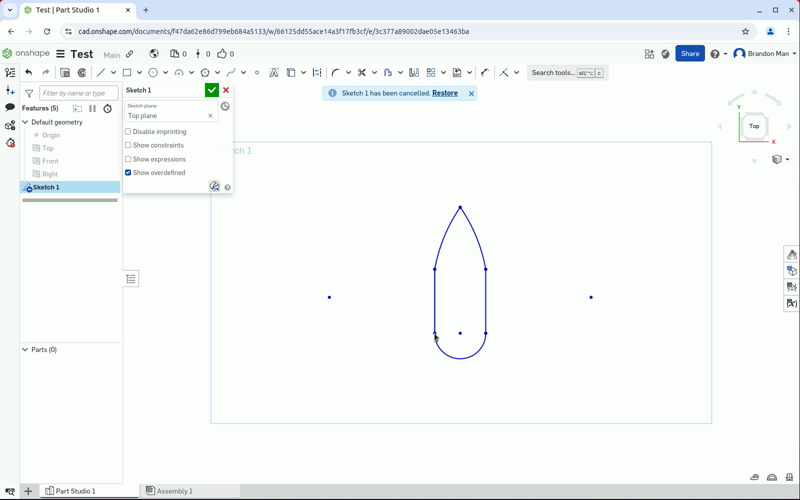
mouse_move(467, 257)
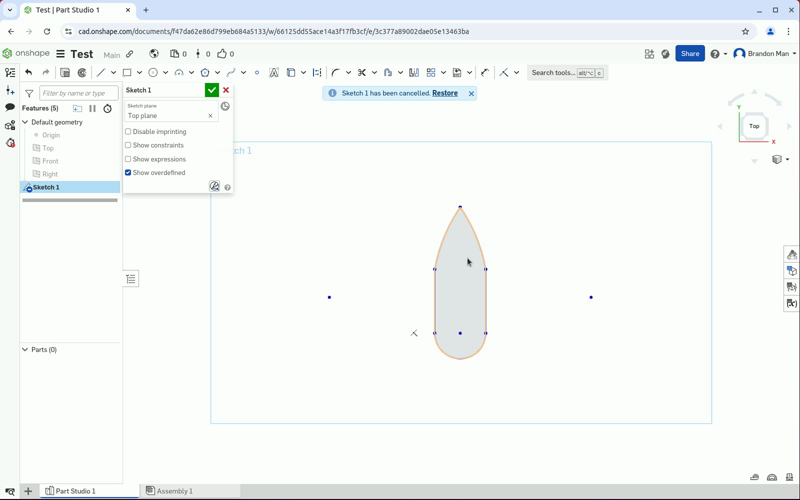
click(467, 257)
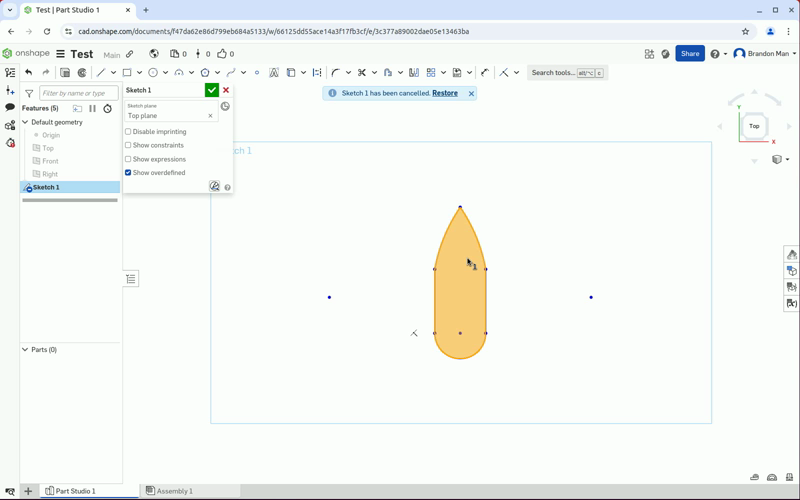
mouse_move(73, 352)
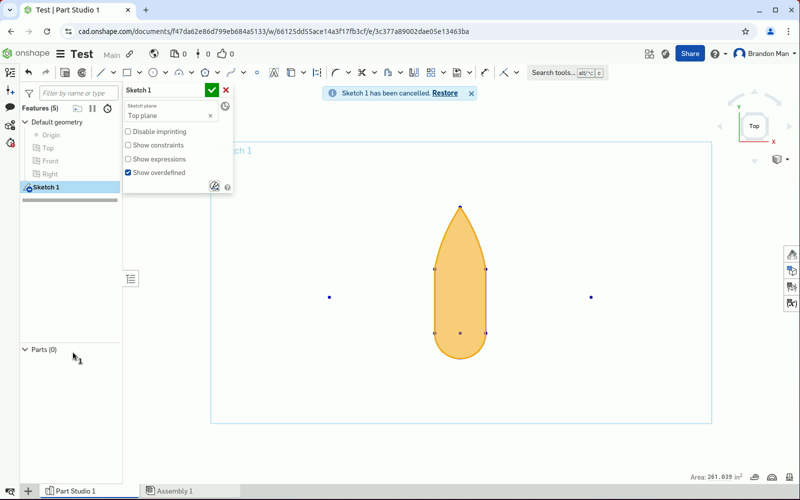
key(shift+y)
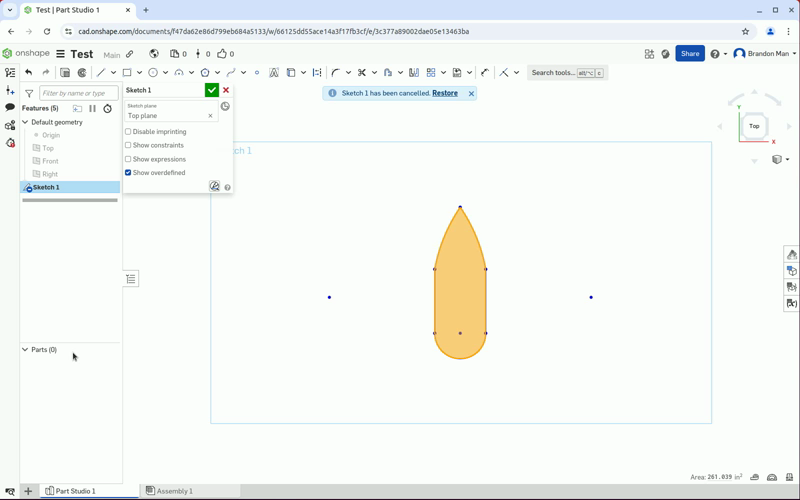
key(shift+e)
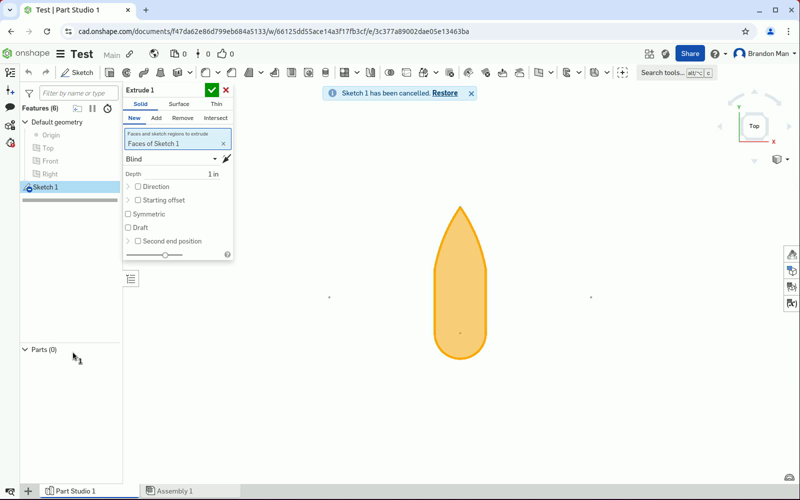
mouse_move(143, 106)
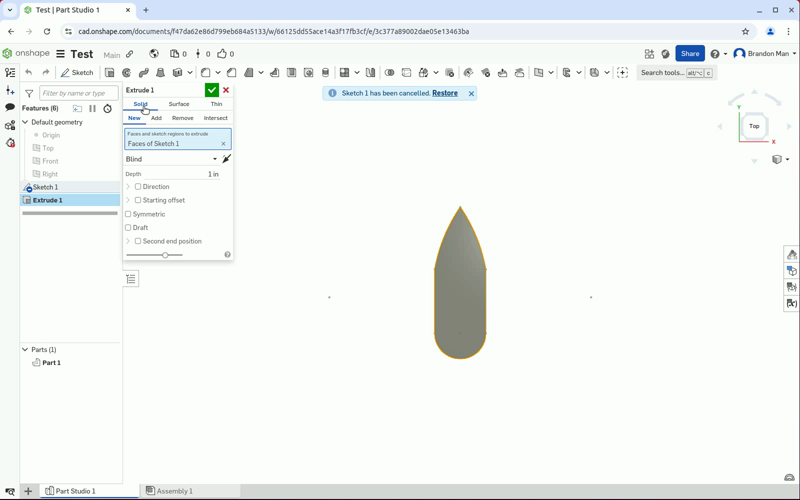
click(143, 106)
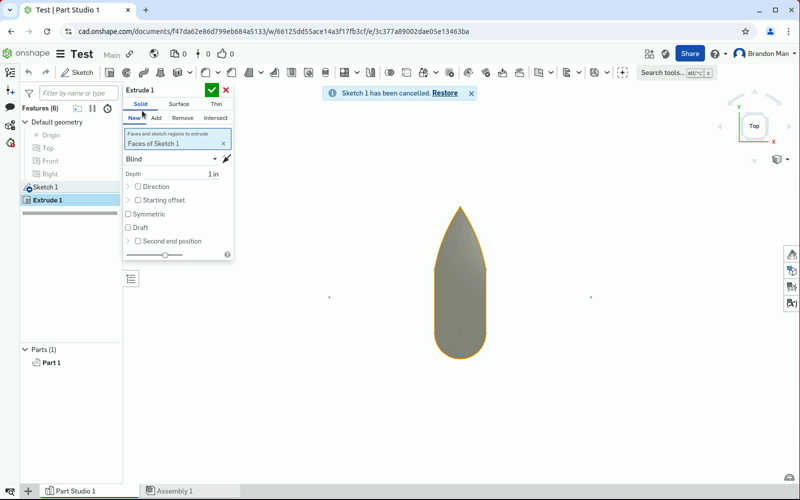
mouse_move(137, 120)
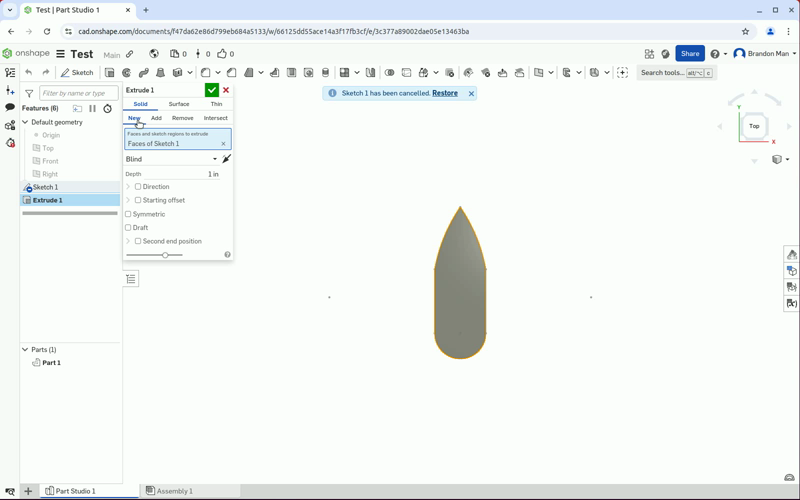
click(137, 120)
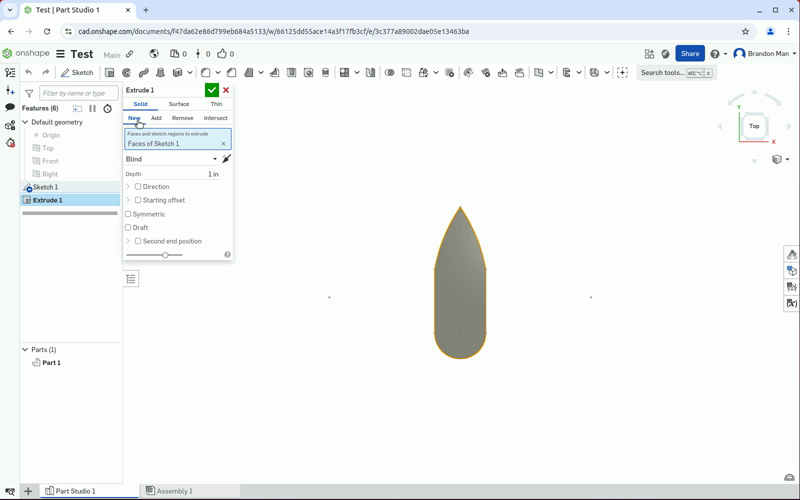
key(tab, 4)
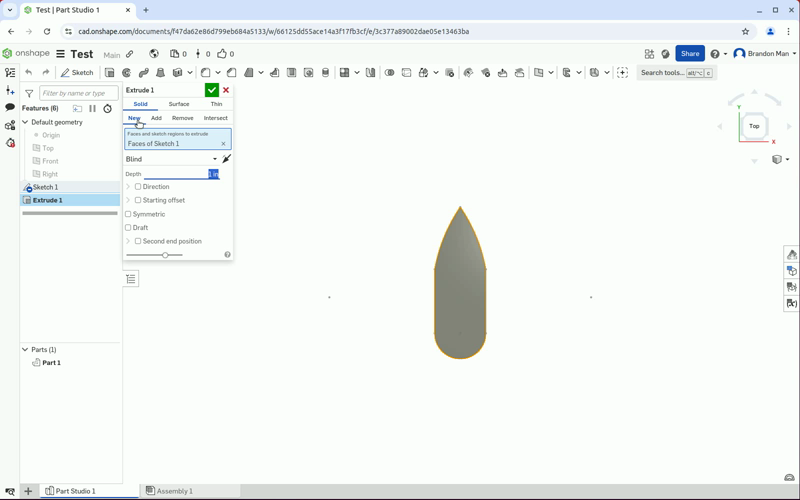
text(10.351)
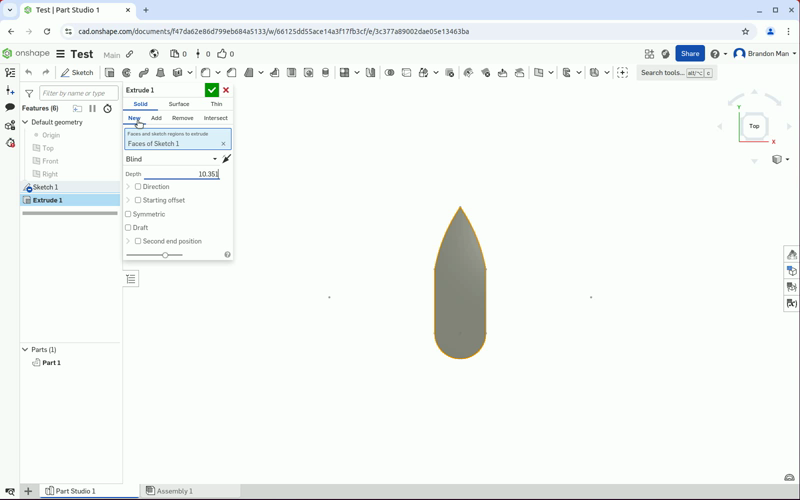
key(enter)
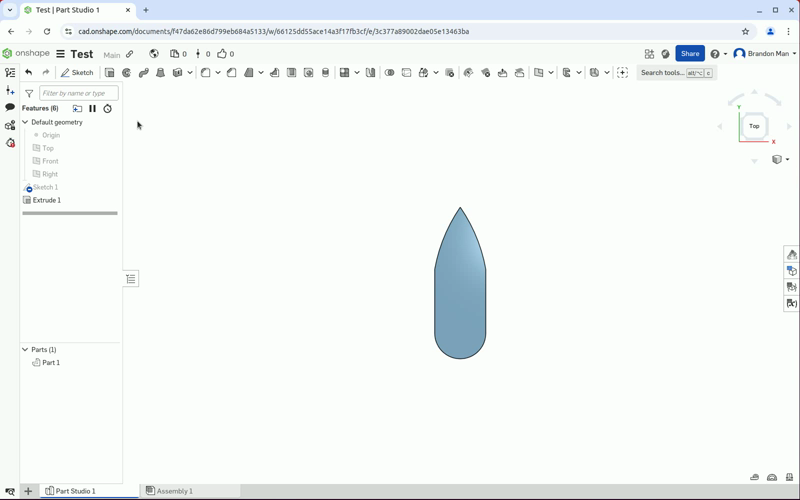
key(shift+h)
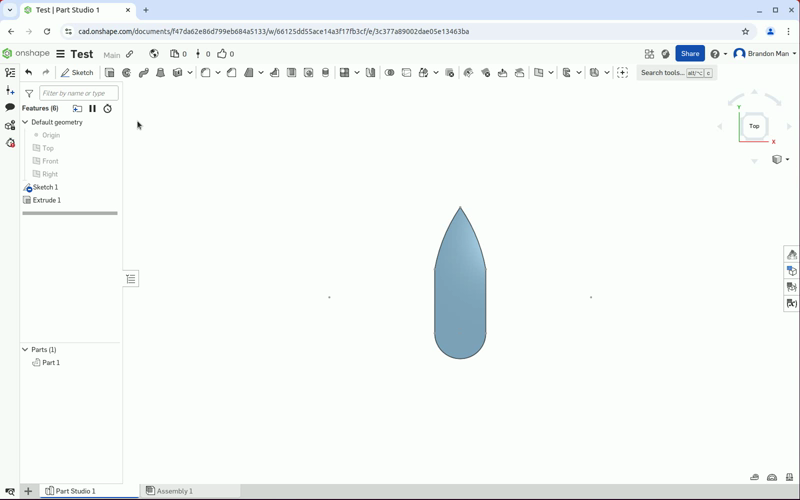
key(shift+h)
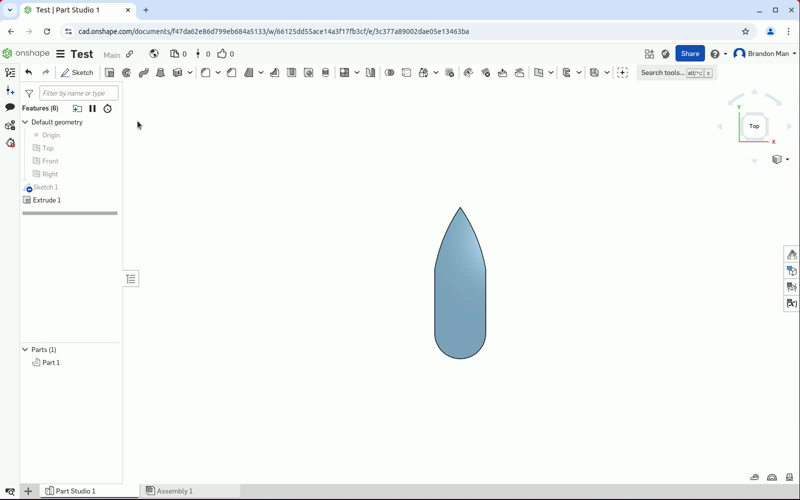
mouse_move(73, 189)
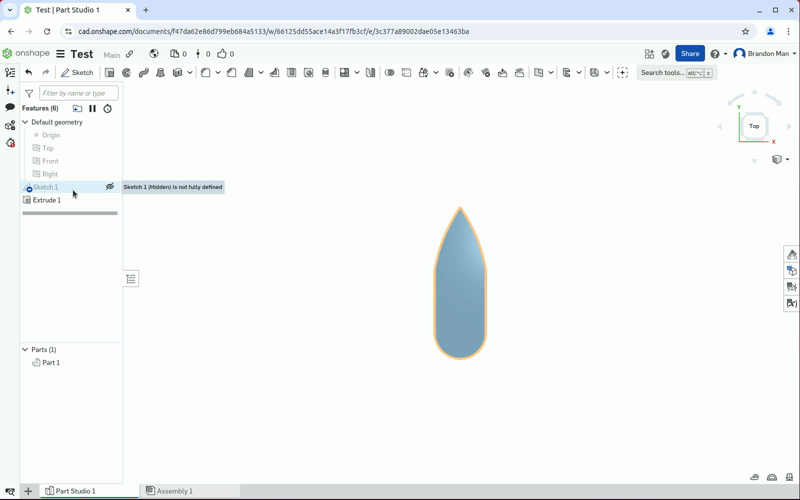
click(73, 189)
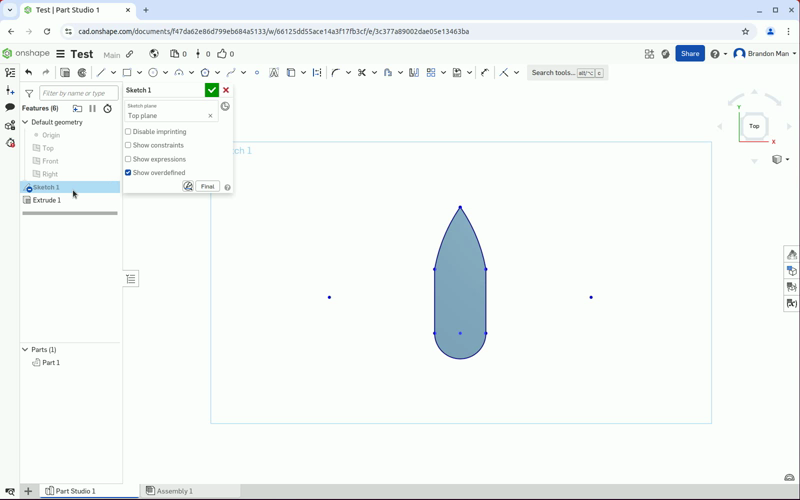
mouse_move(229, 92)
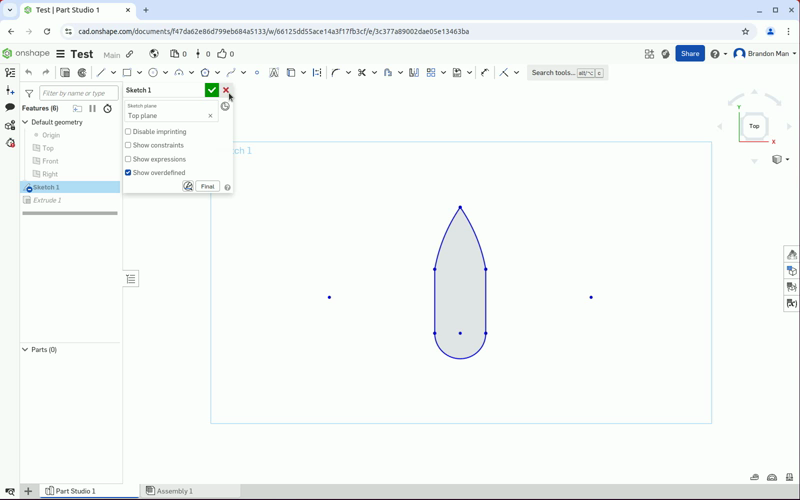
click(229, 92)
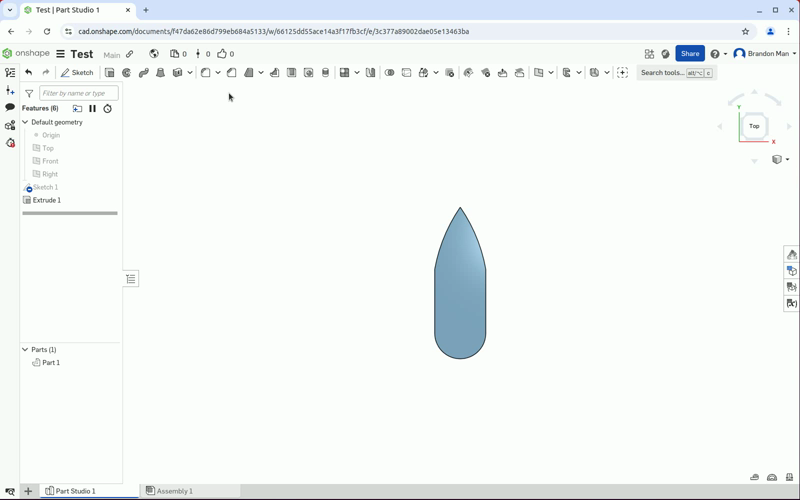
mouse_move(541, 75)
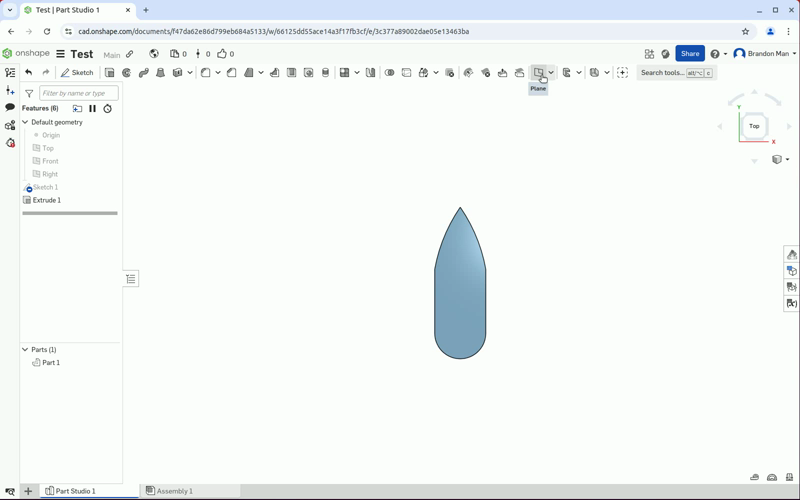
click(541, 75)
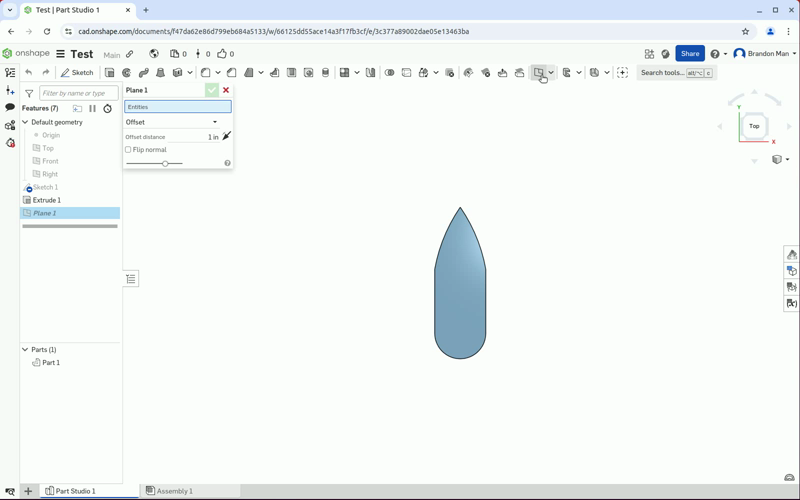
mouse_move(73, 150)
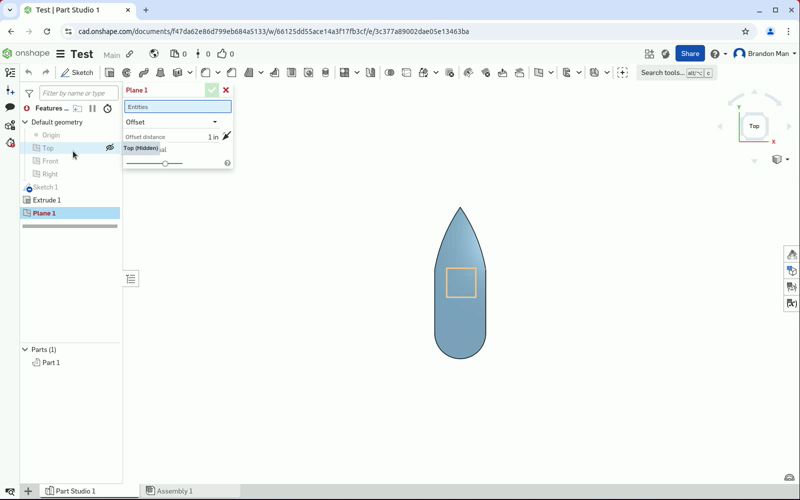
click(73, 150)
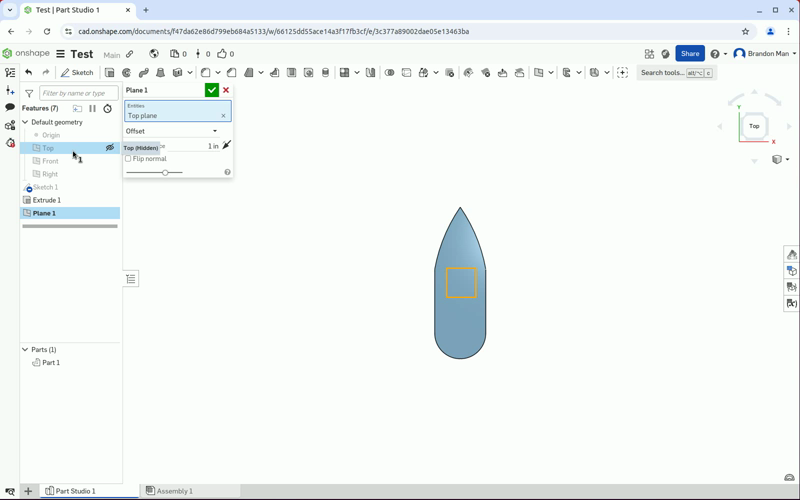
key(tab, 2)
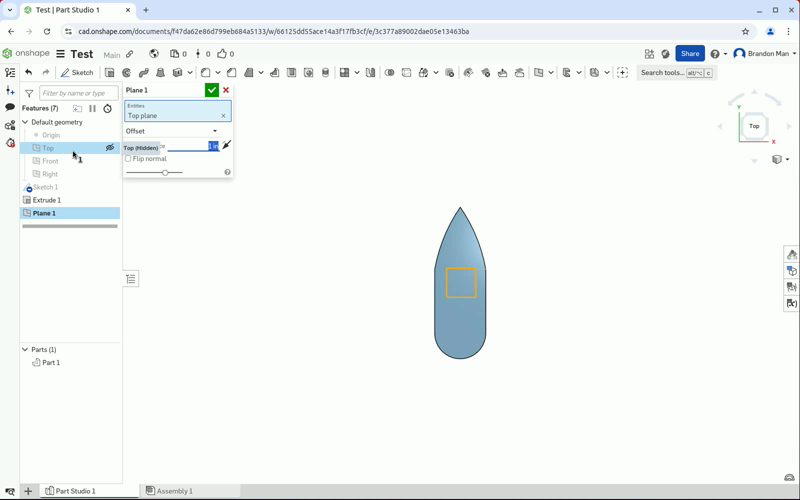
text(10.352)
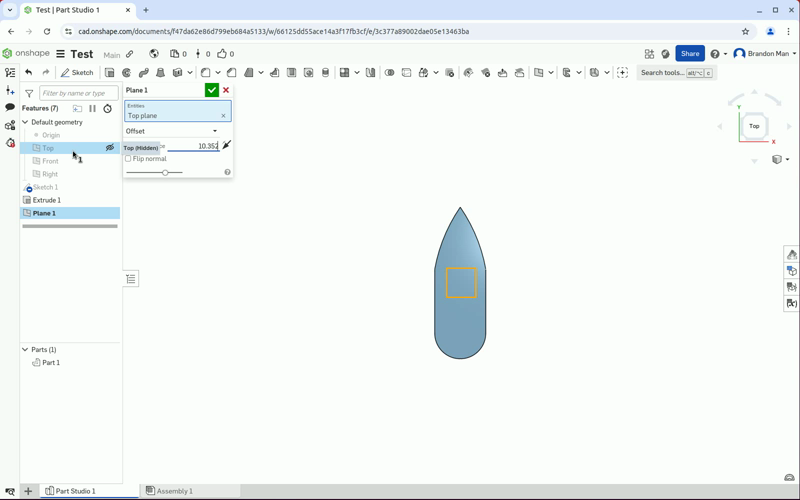
key(enter, 2)
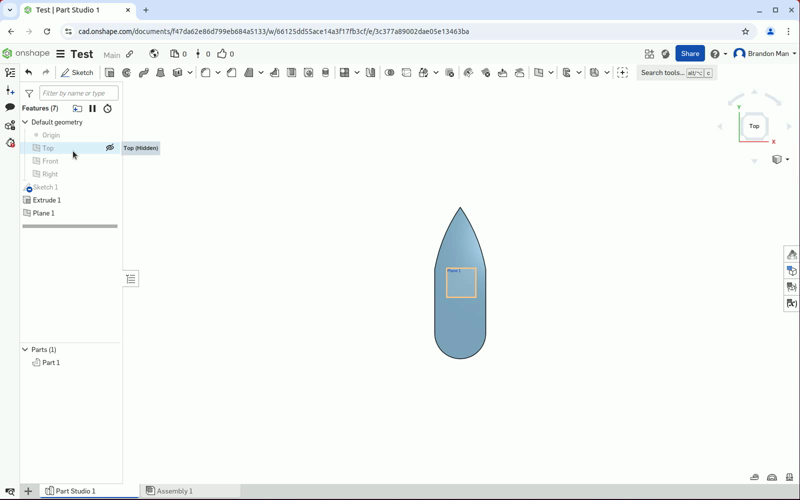
key(shift+s)
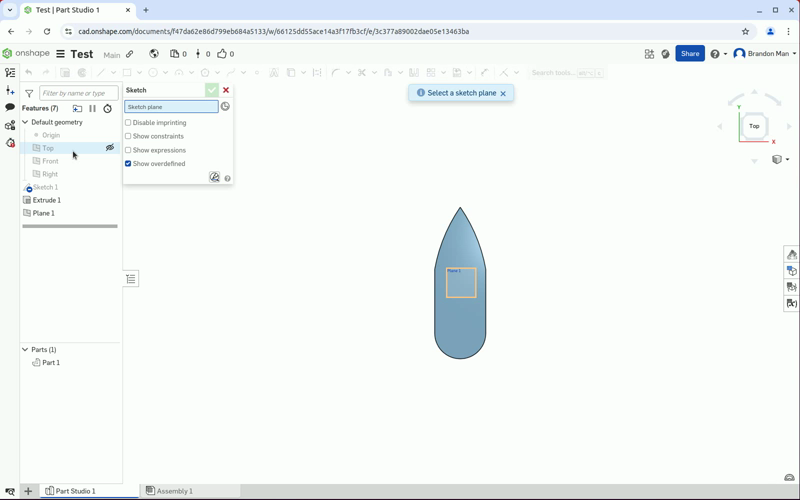
mouse_move(73, 215)
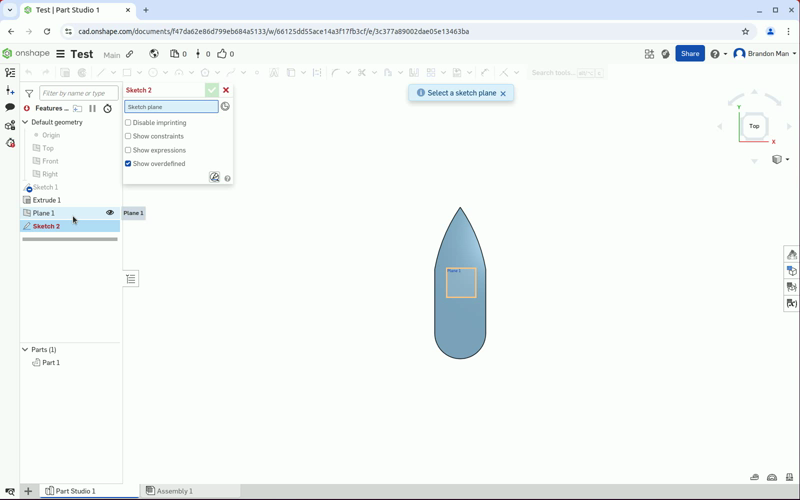
click(73, 215)
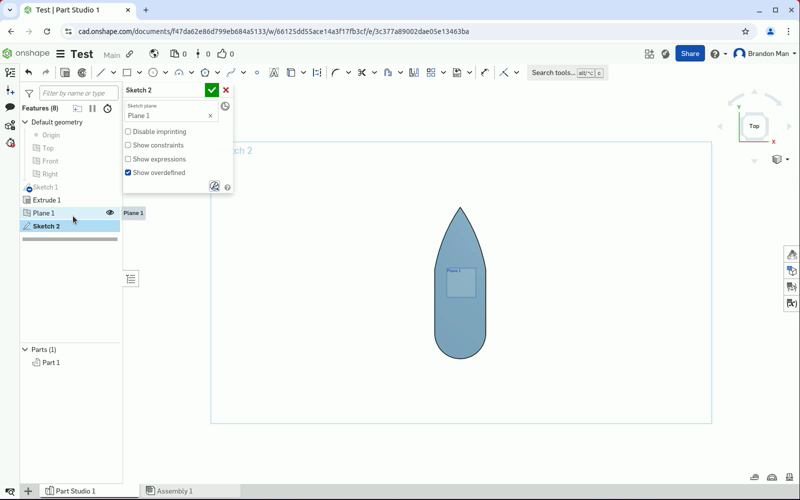
mouse_move(73, 352)
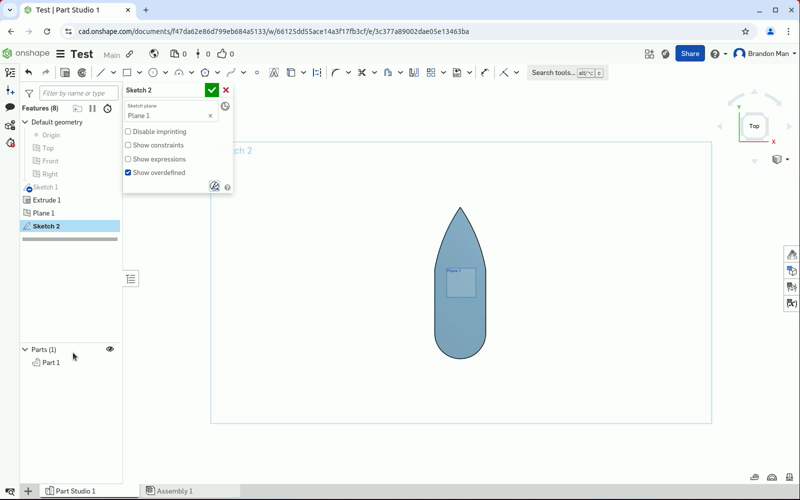
key(y)
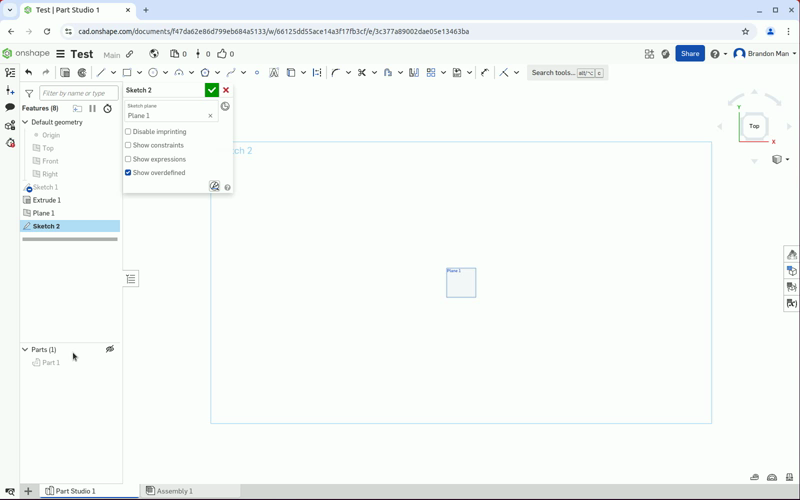
key(a)
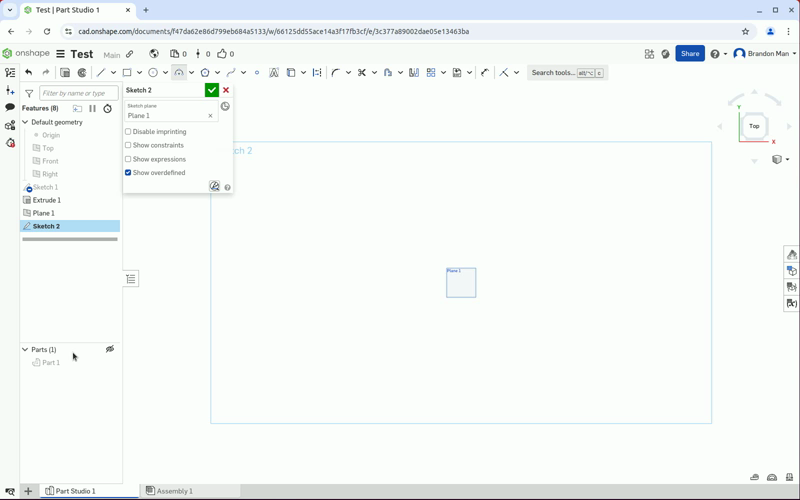
key_down(shift)
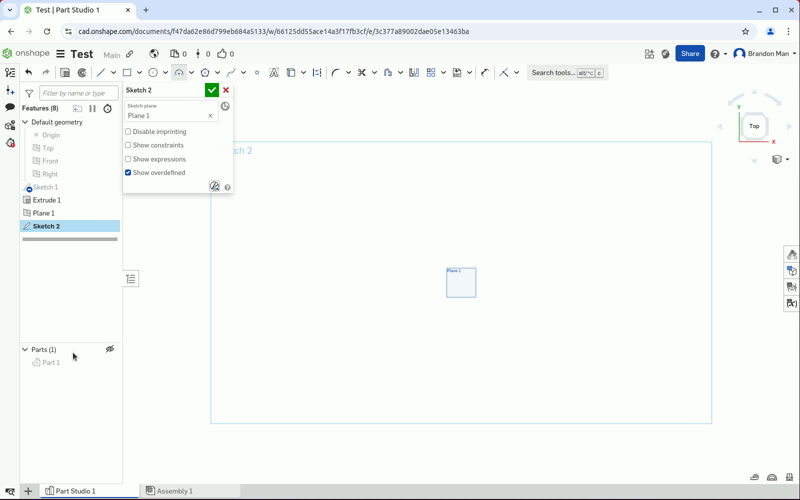
mouse_move(422, 333)
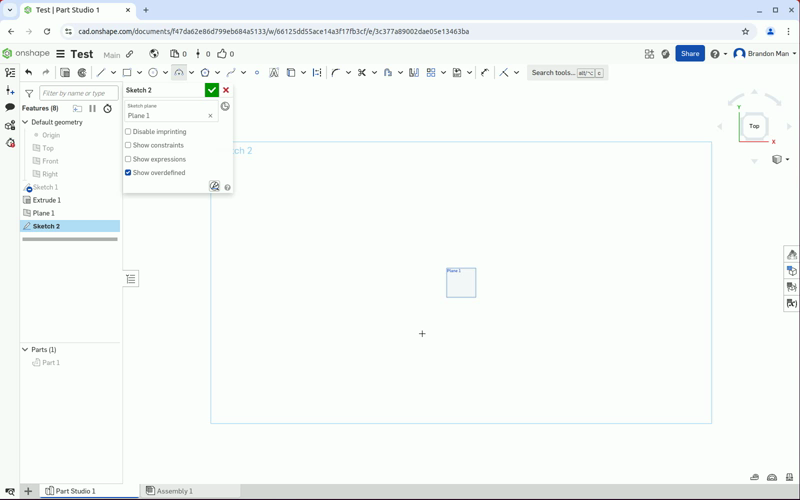
click(422, 333)
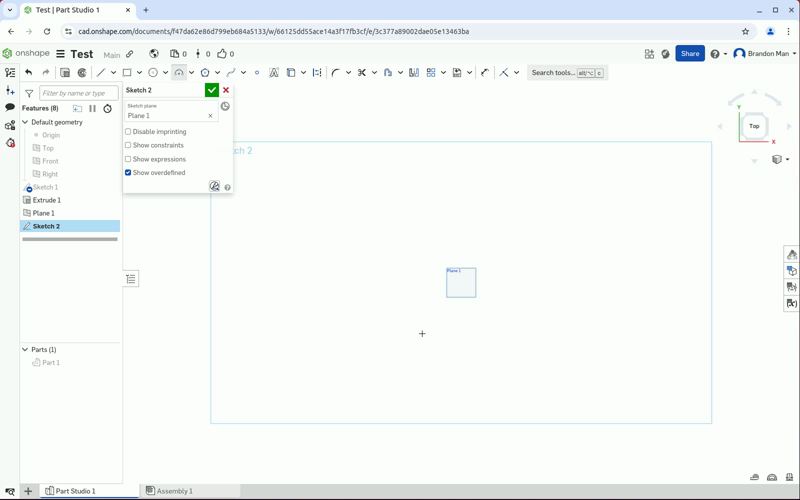
key_up(shift)
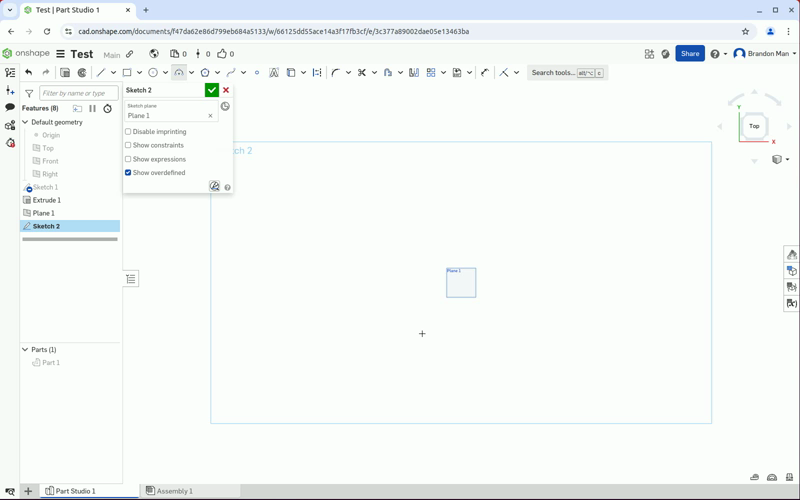
key_down(shift)
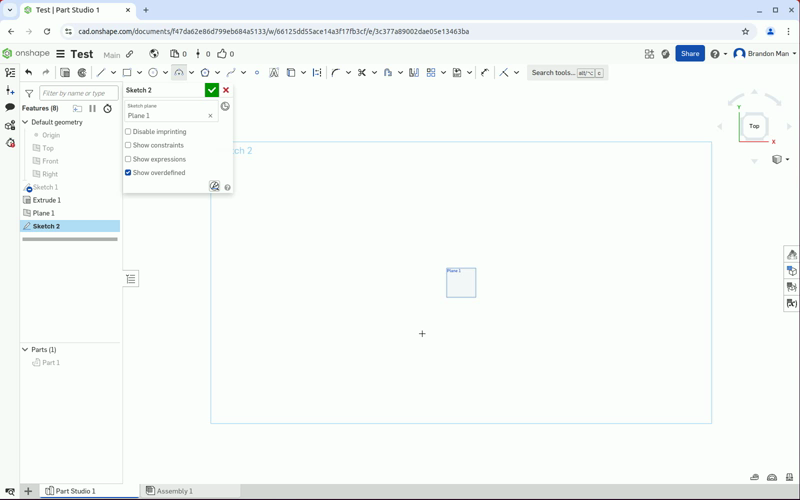
mouse_move(499, 333)
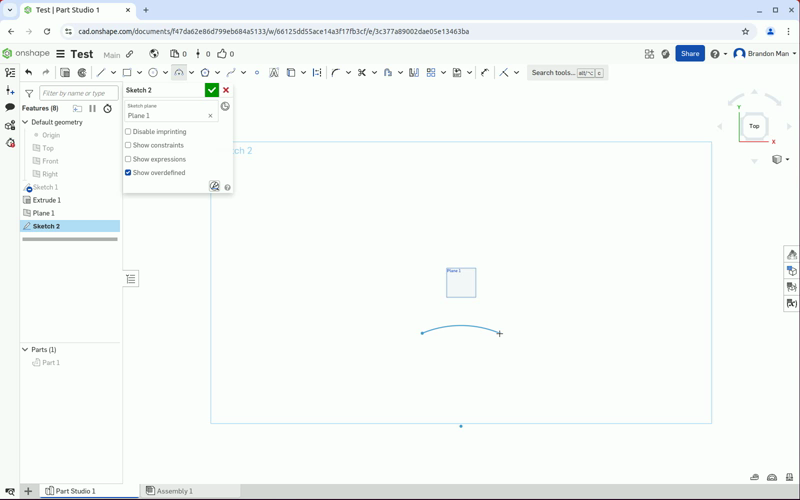
click(499, 333)
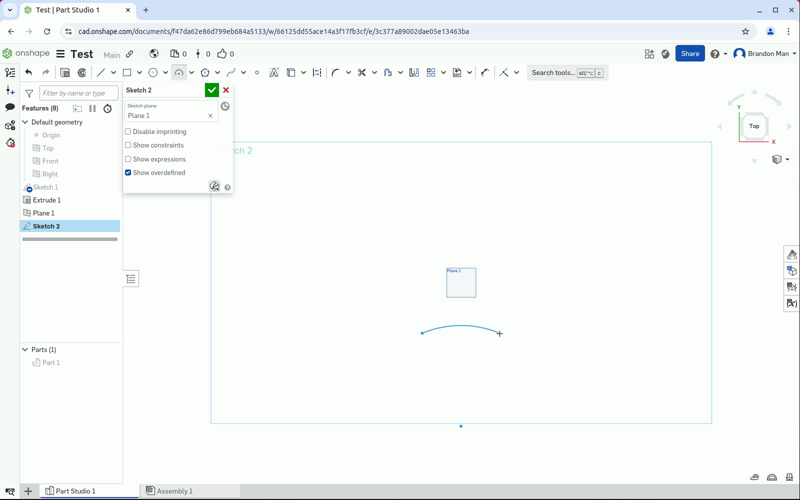
mouse_move(460, 372)
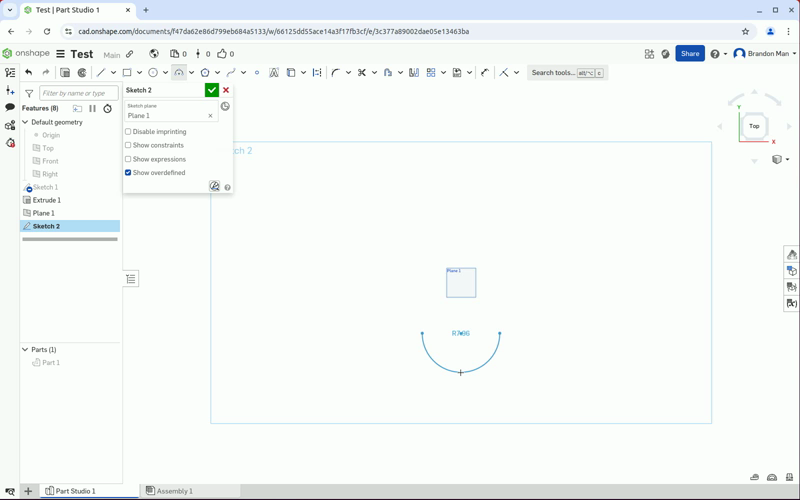
click(460, 372)
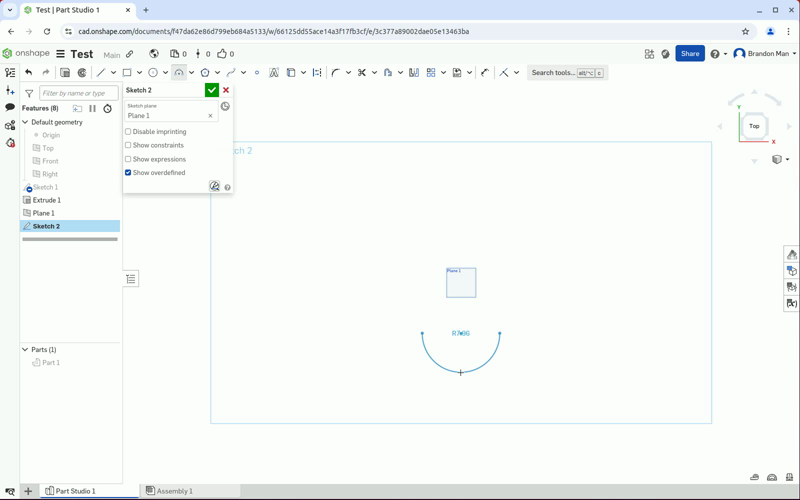
key_up(shift)
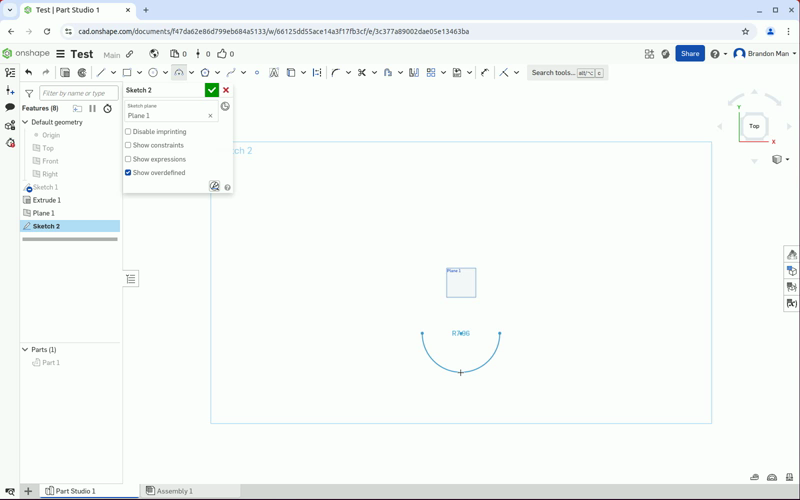
key(esc)
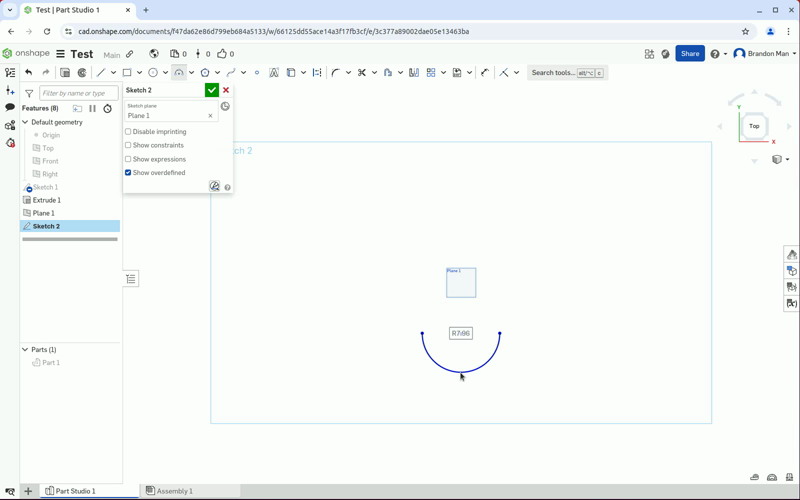
key(l)
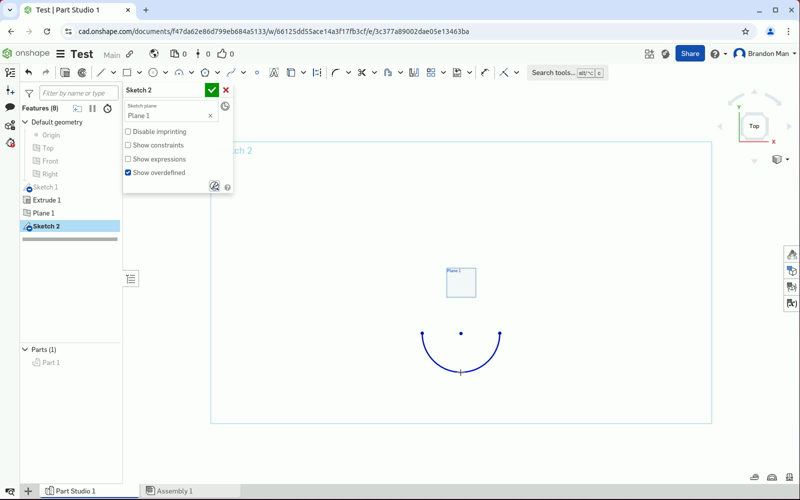
mouse_move(499, 333)
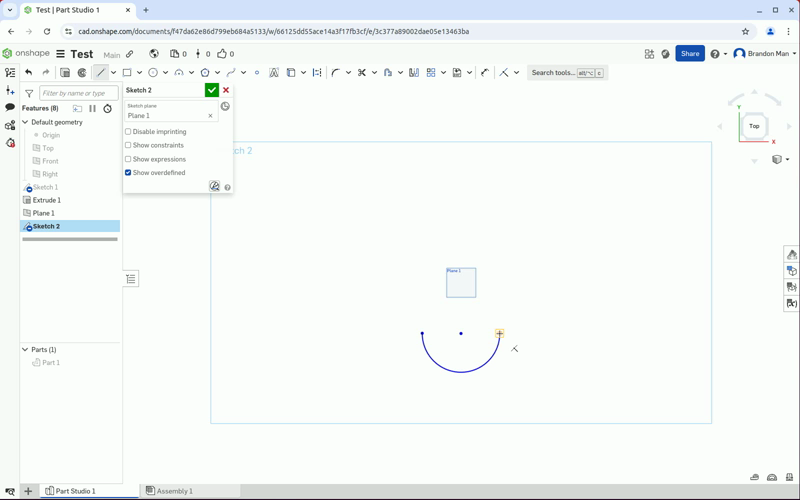
click(499, 333)
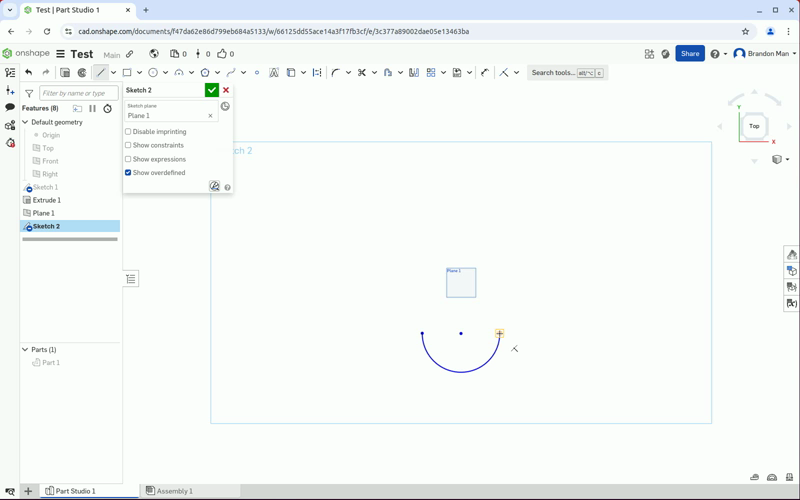
key_down(shift)
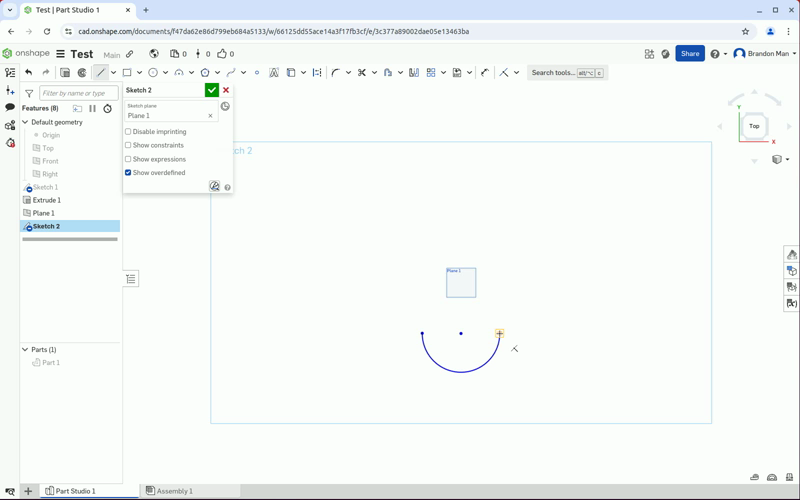
mouse_move(529, 333)
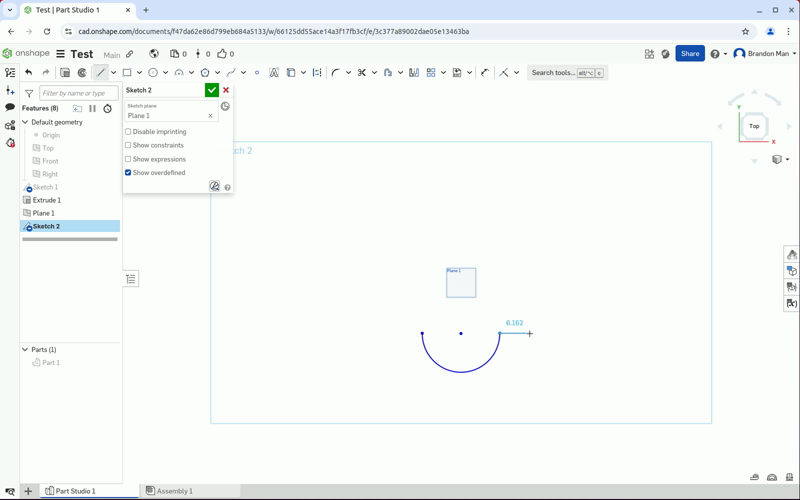
mouse_move(499, 283)
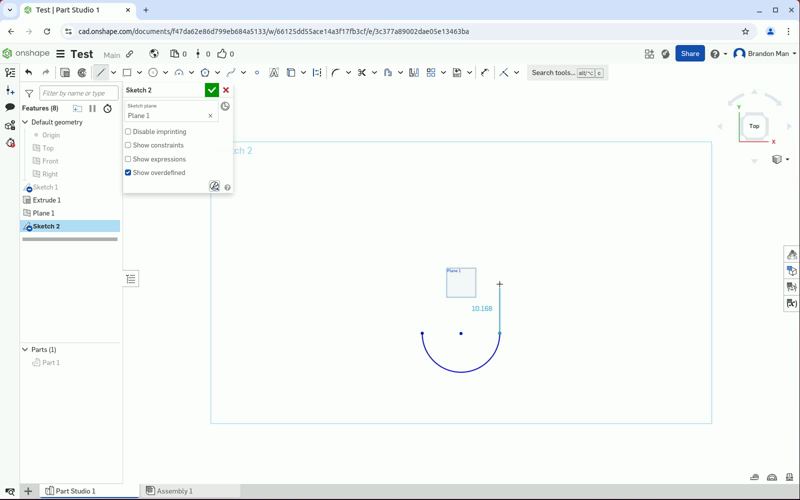
click(499, 283)
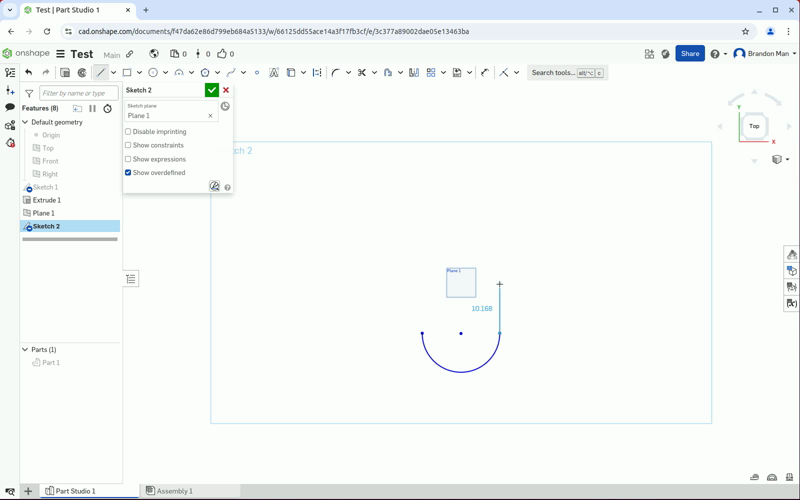
key_up(shift)
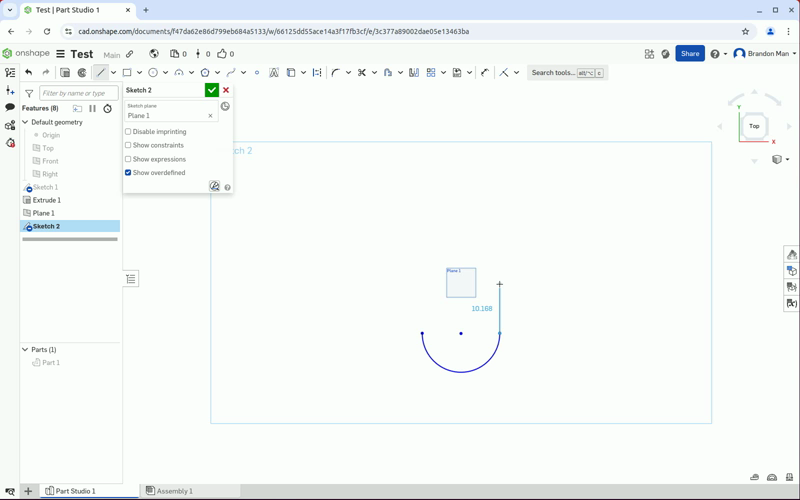
key_down(shift)
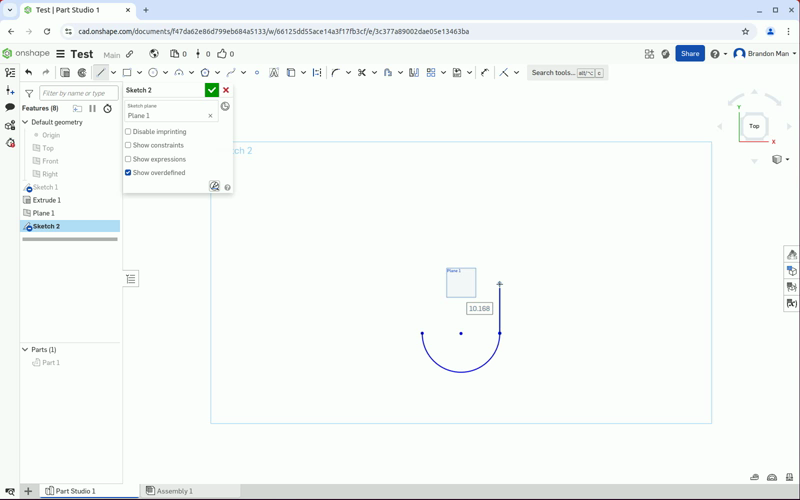
mouse_move(529, 283)
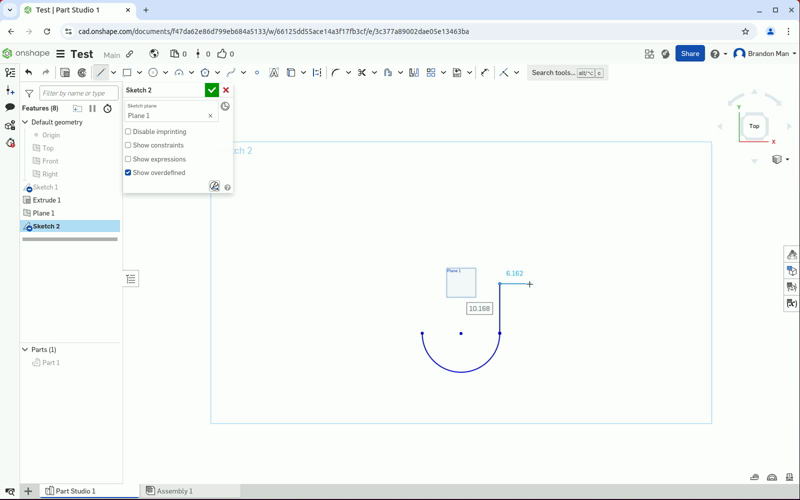
mouse_move(499, 269)
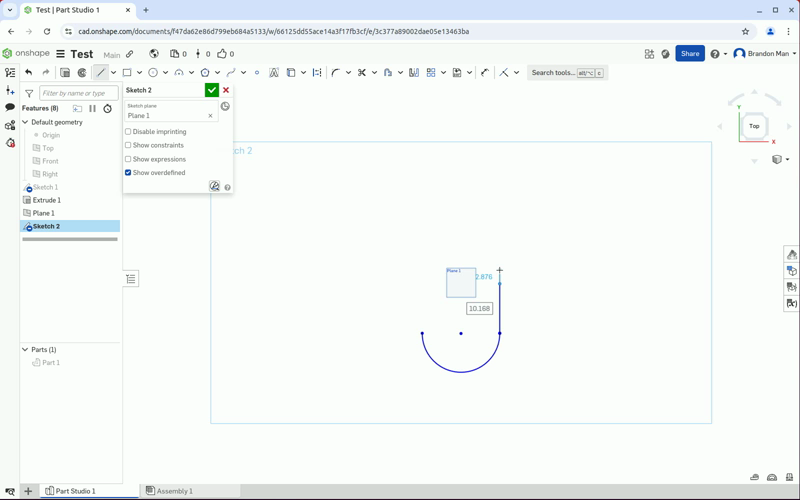
click(499, 269)
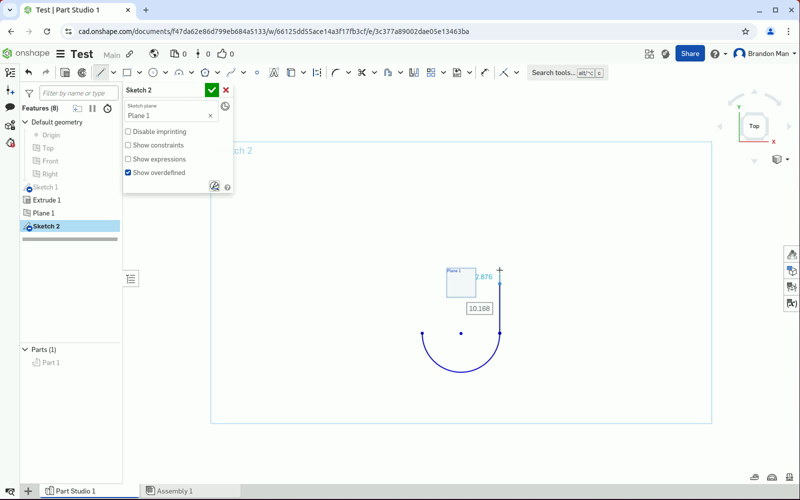
key_up(shift)
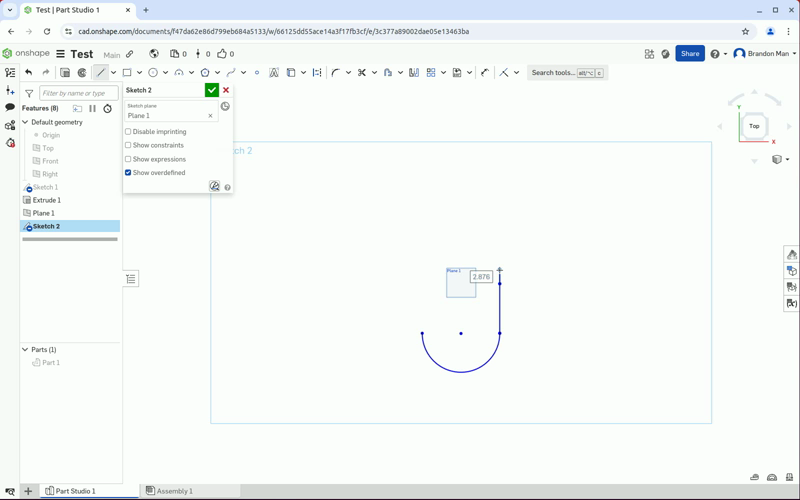
key(esc)
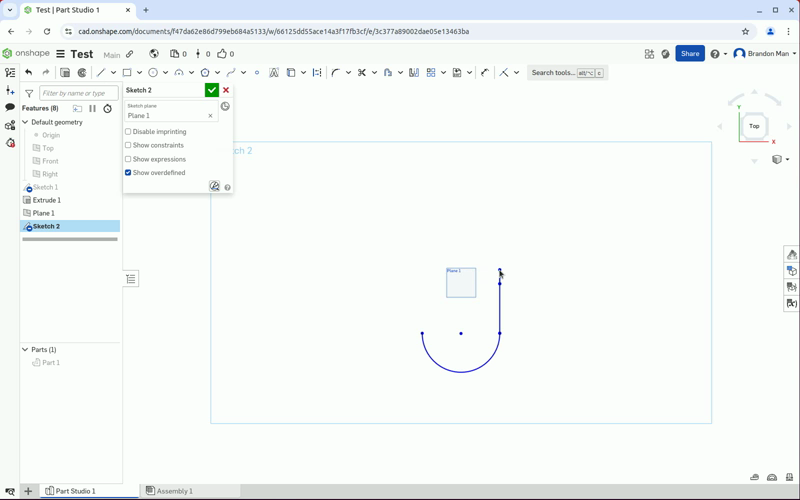
key(a)
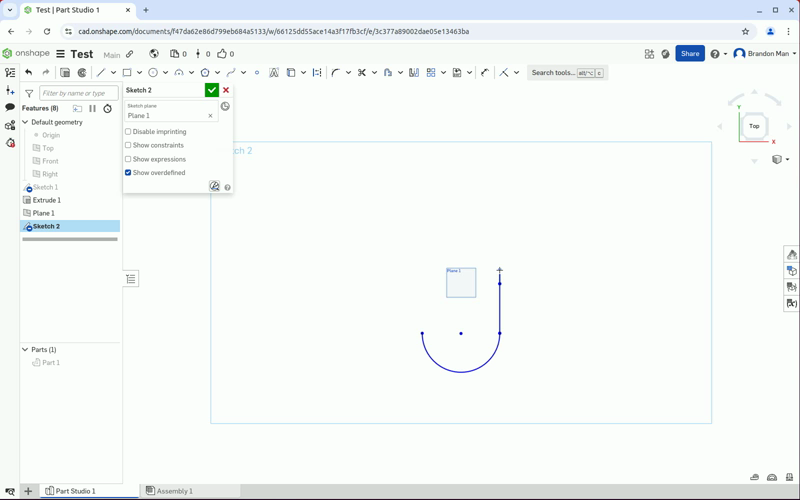
mouse_move(499, 269)
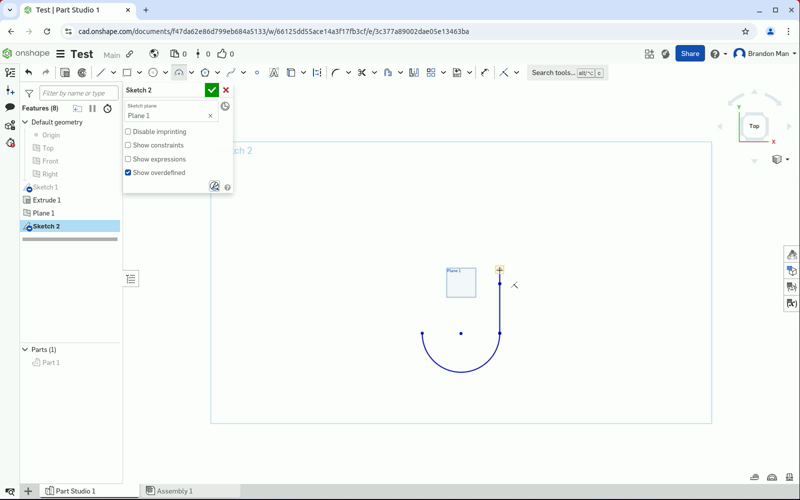
click(499, 269)
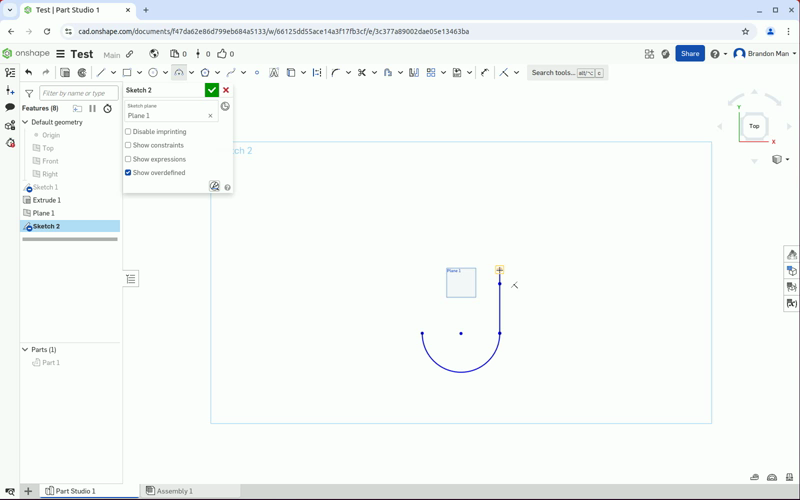
key_down(shift)
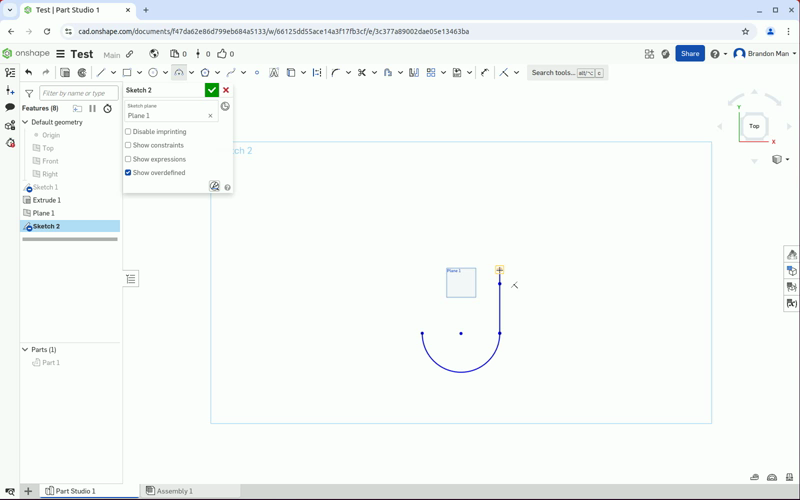
mouse_move(460, 186)
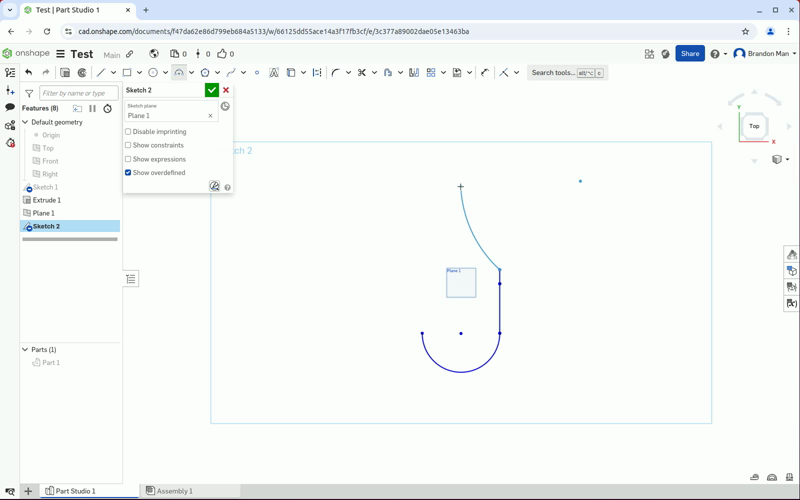
click(460, 186)
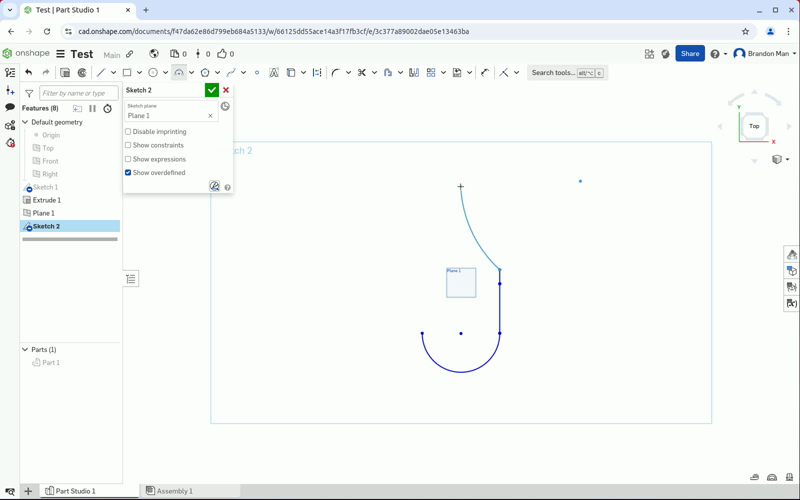
mouse_move(486, 225)
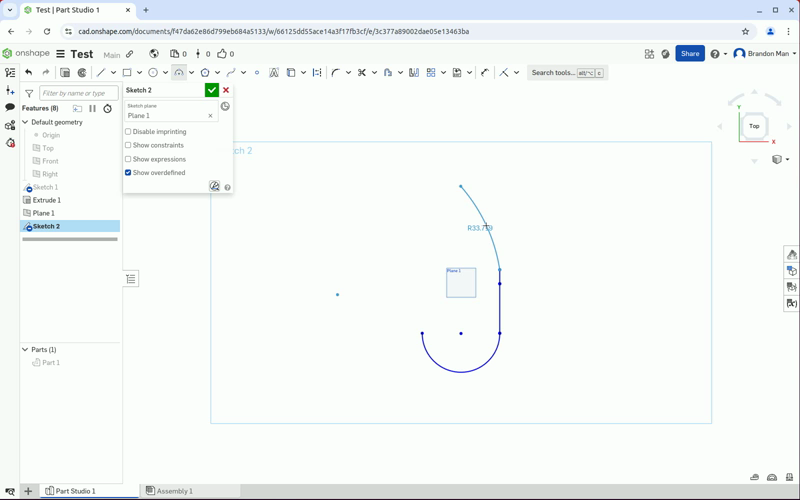
click(486, 225)
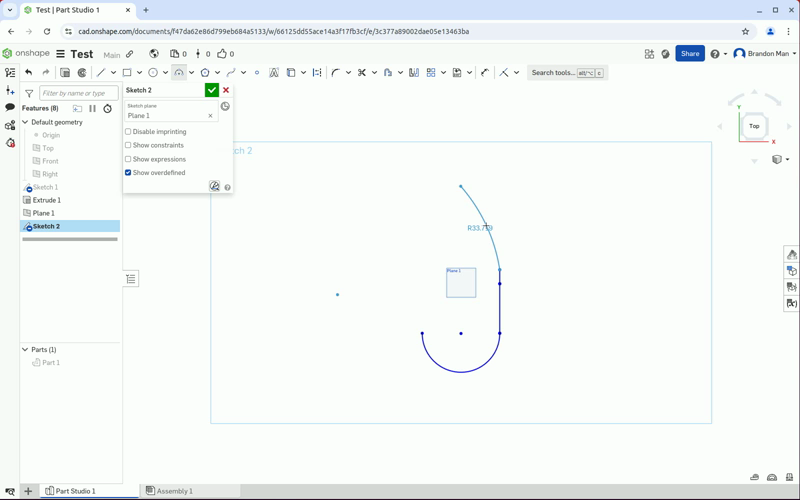
key_up(shift)
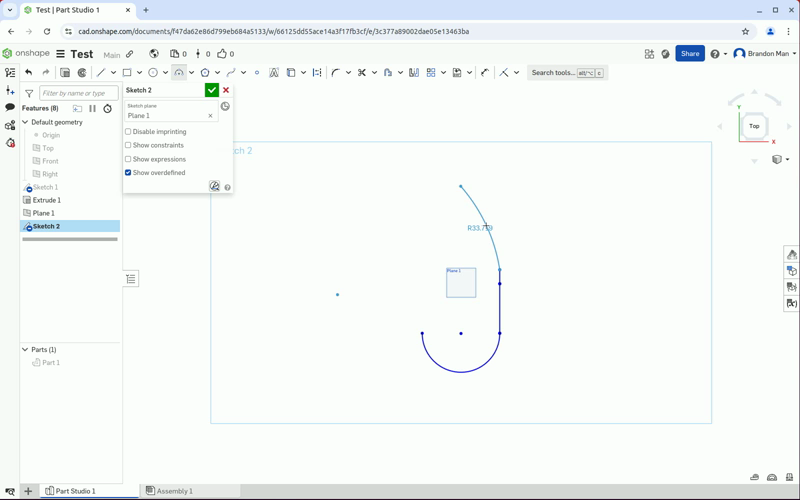
mouse_move(460, 186)
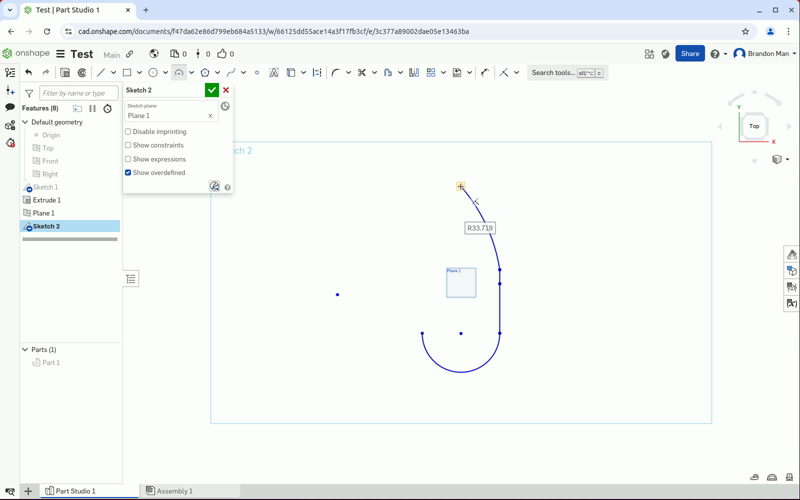
click(460, 186)
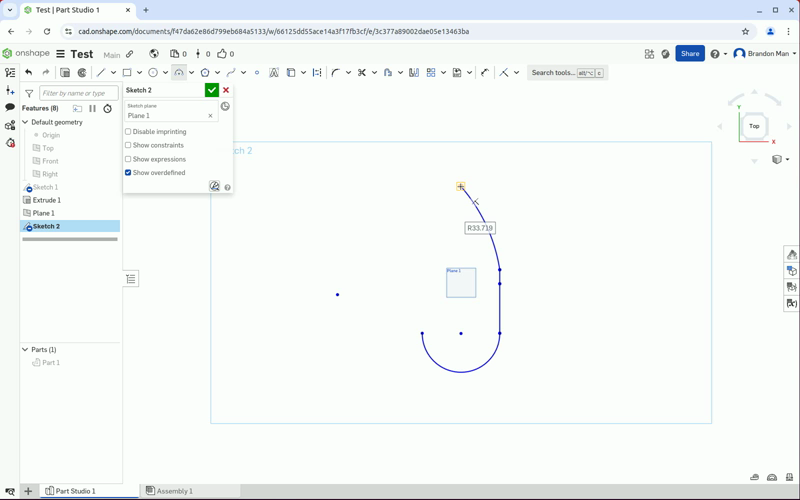
key_down(shift)
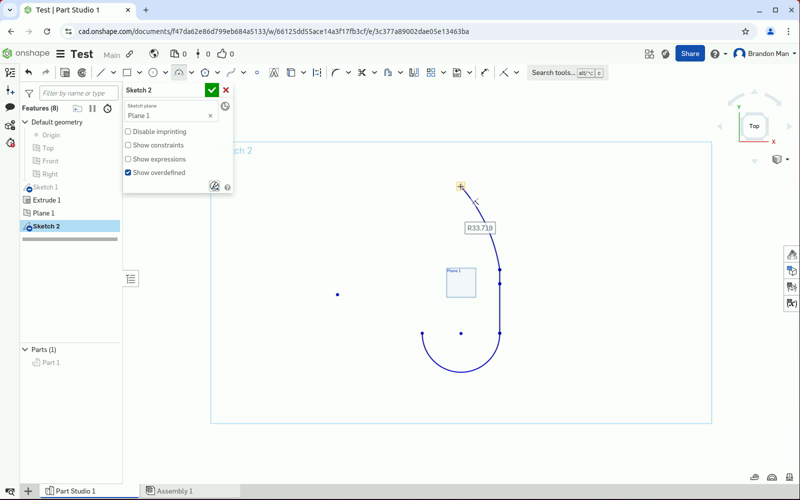
mouse_move(422, 269)
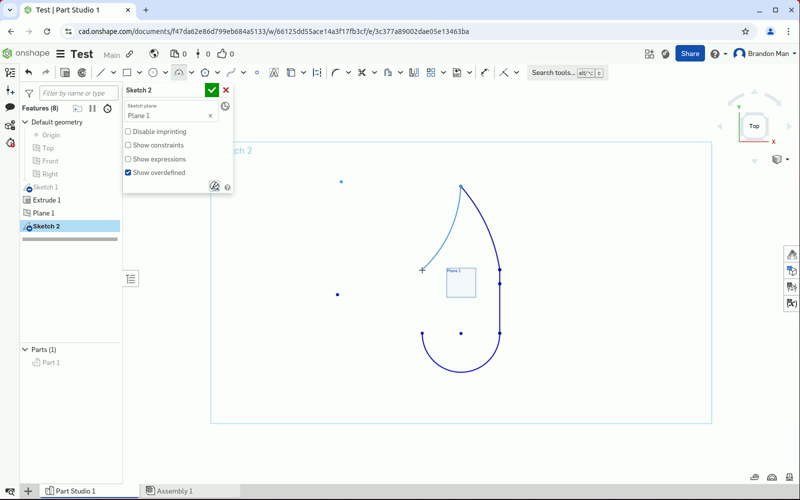
click(422, 269)
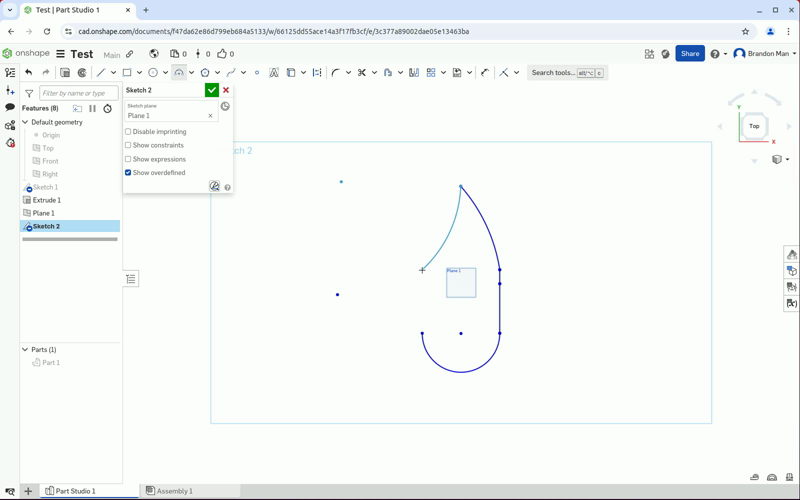
mouse_move(435, 225)
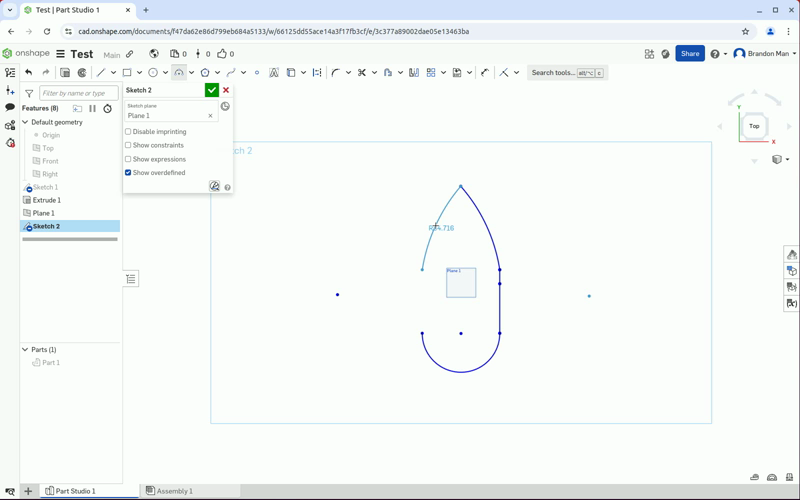
click(435, 225)
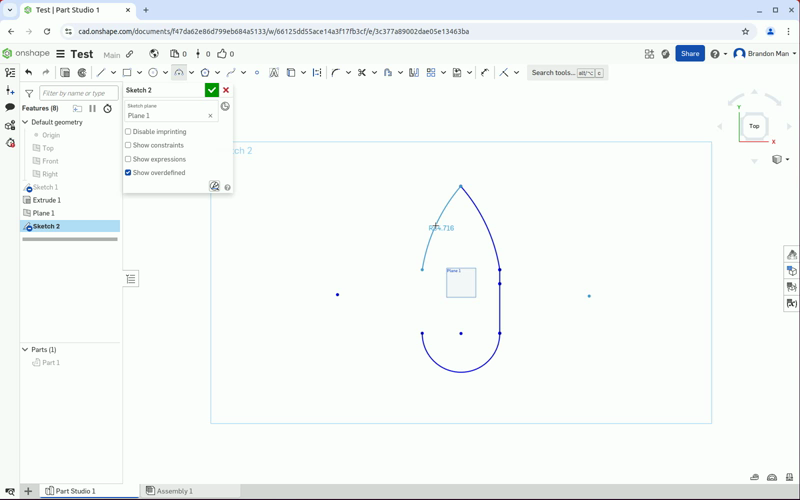
key_up(shift)
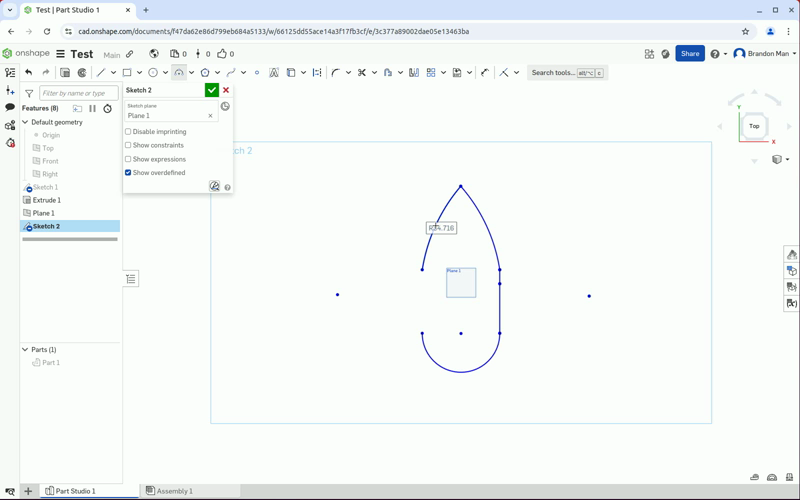
key(esc)
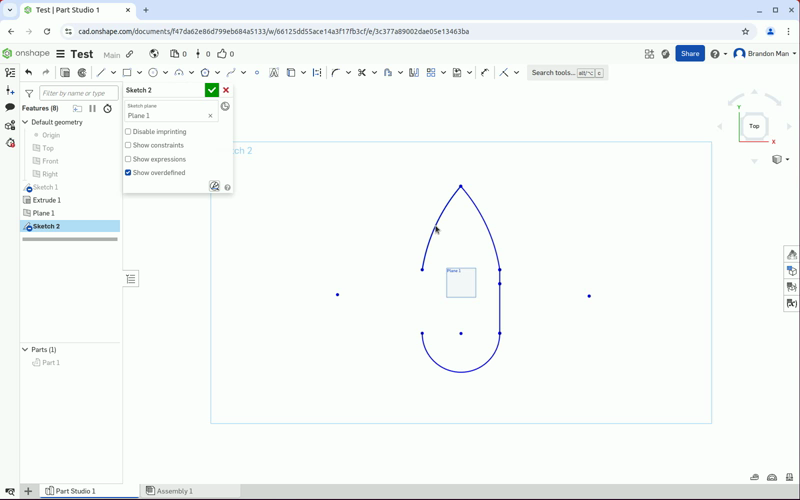
key(l)
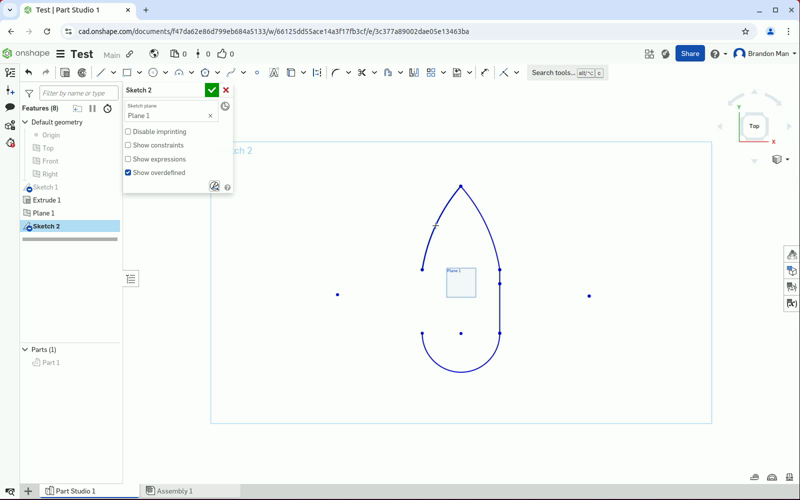
mouse_move(422, 269)
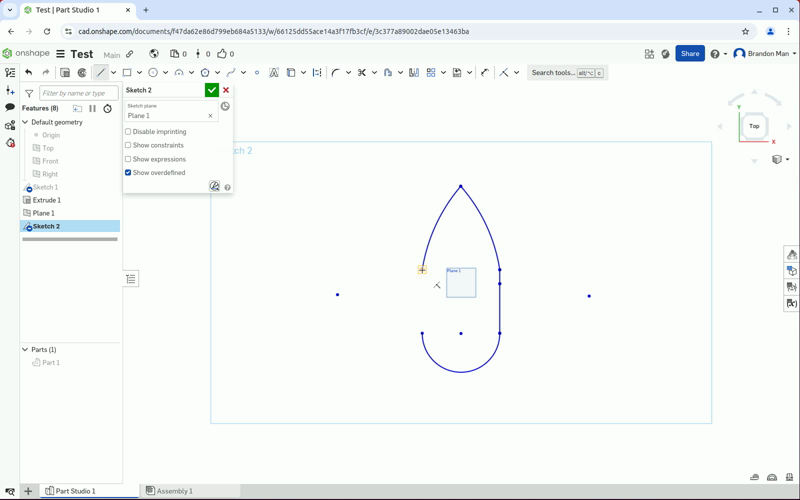
click(422, 269)
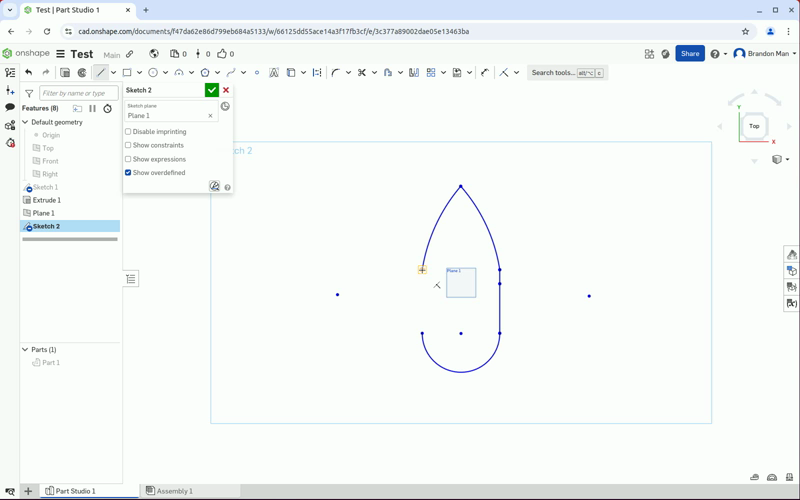
key_down(shift)
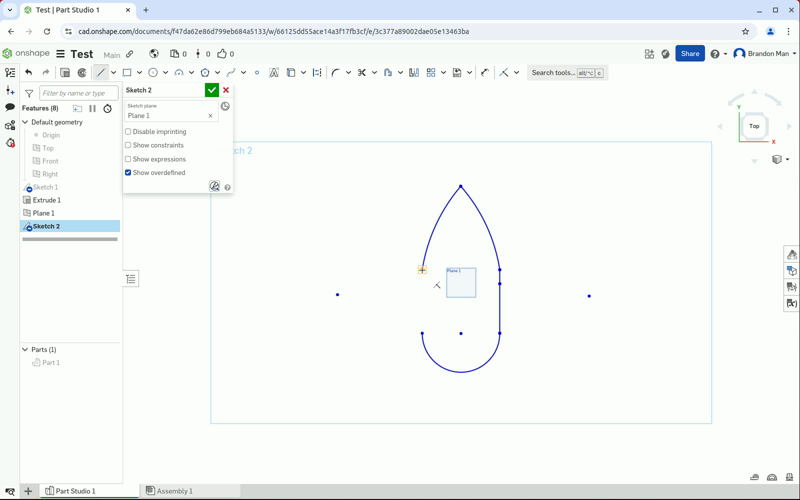
mouse_move(422, 333)
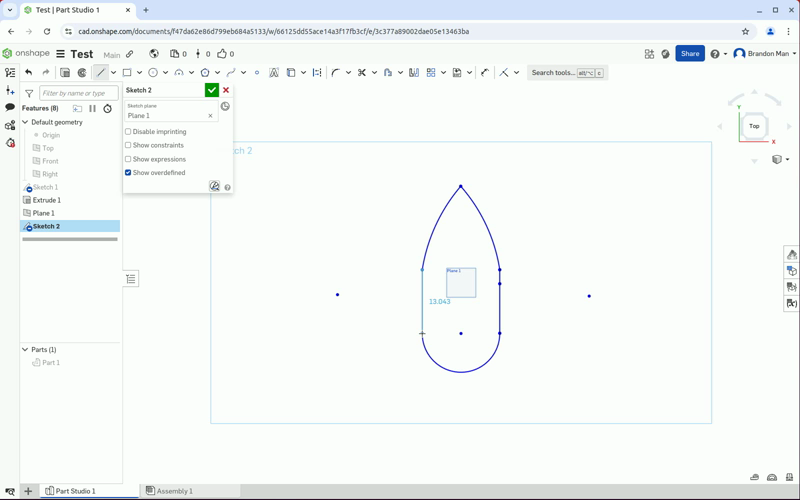
key_up(shift)
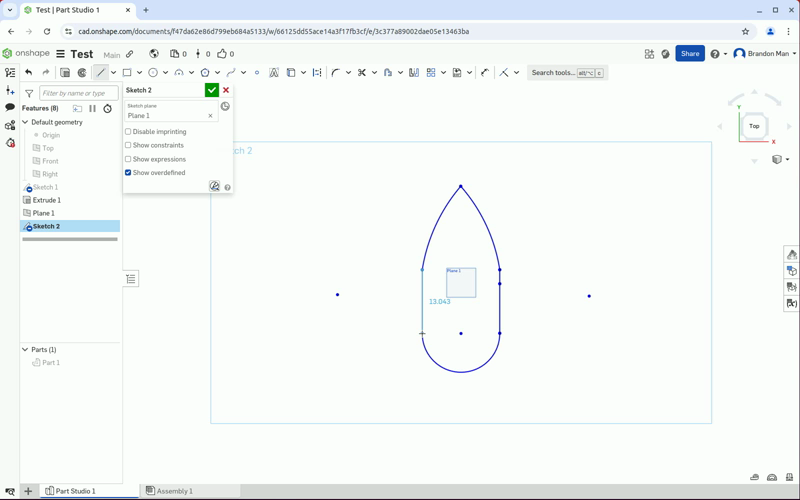
click(422, 333)
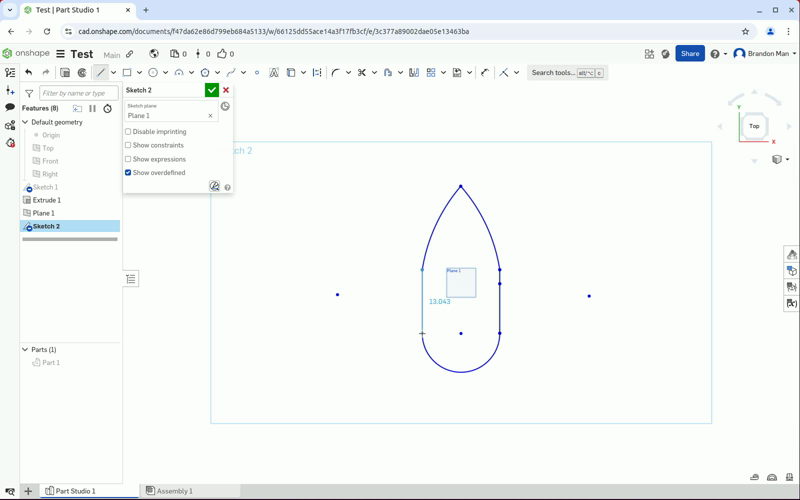
key(esc)
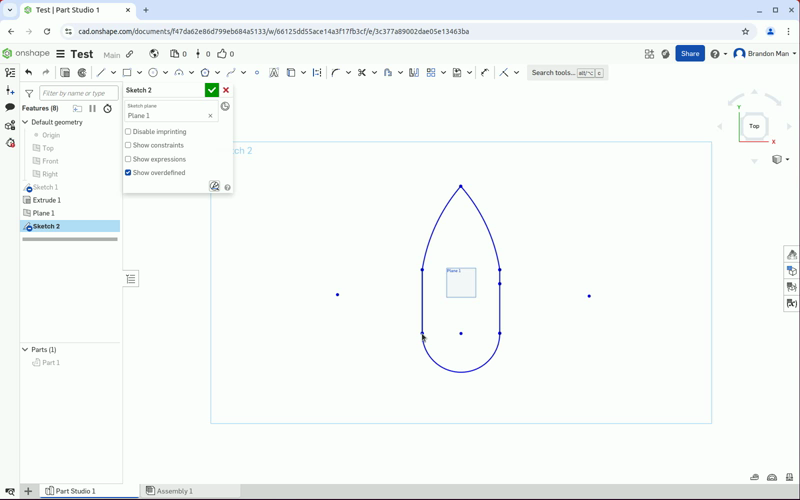
mouse_move(443, 275)
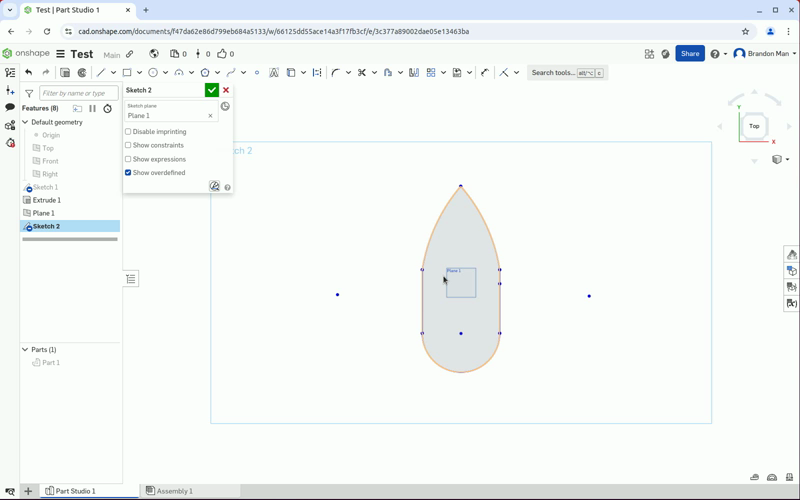
click(443, 275)
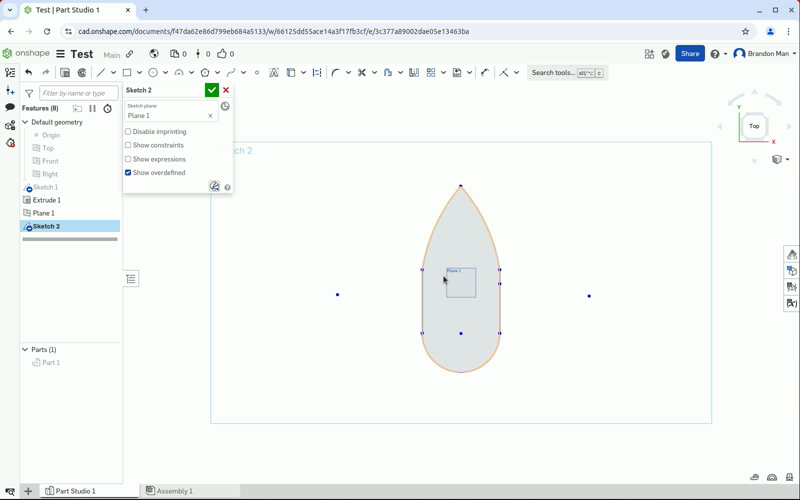
mouse_move(73, 352)
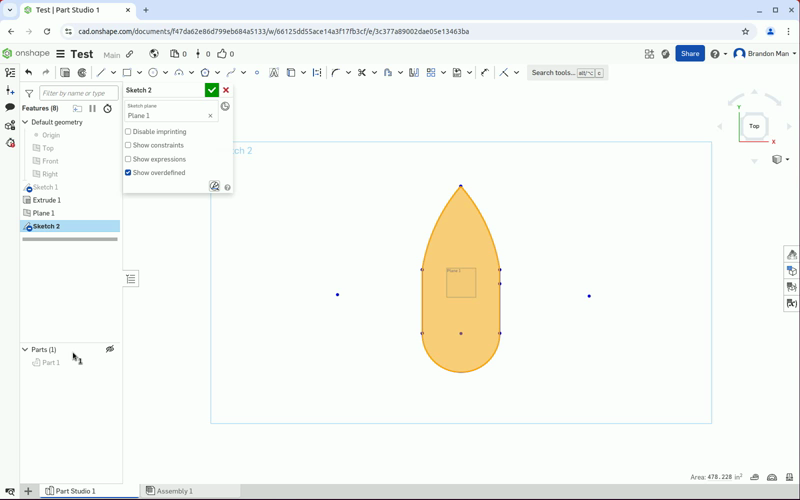
key(shift+y)
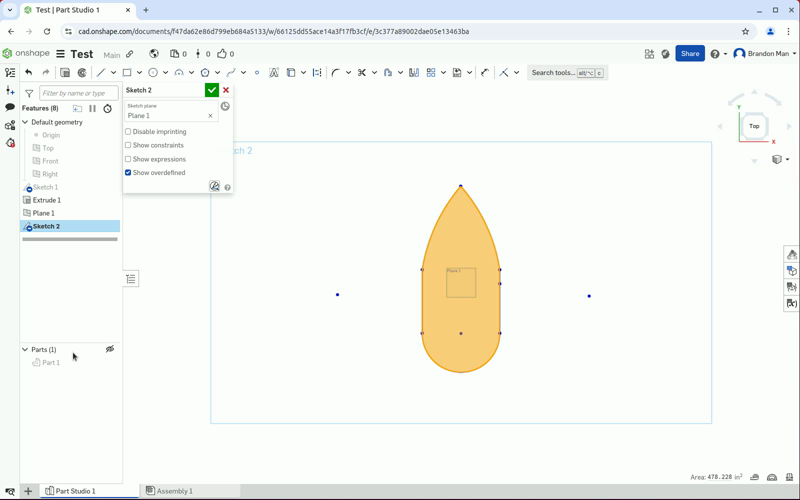
key(shift+e)
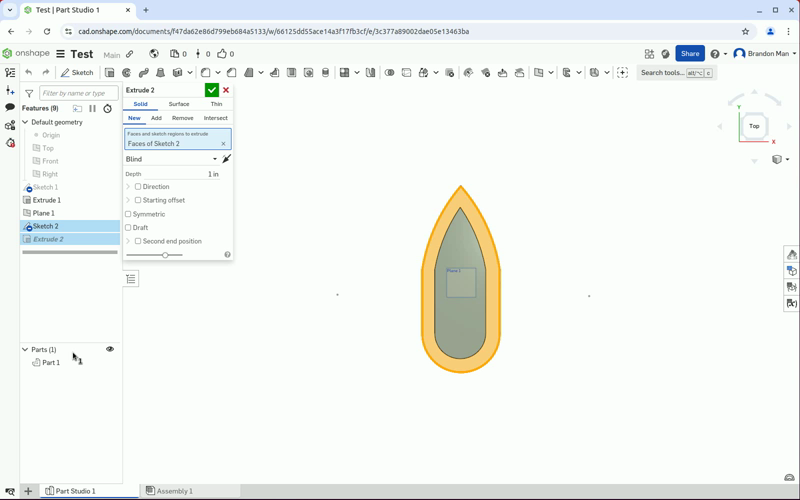
mouse_move(143, 106)
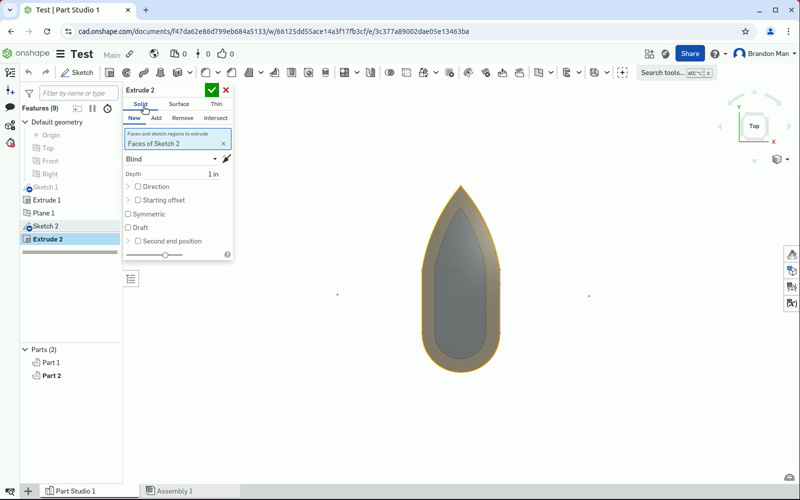
click(143, 106)
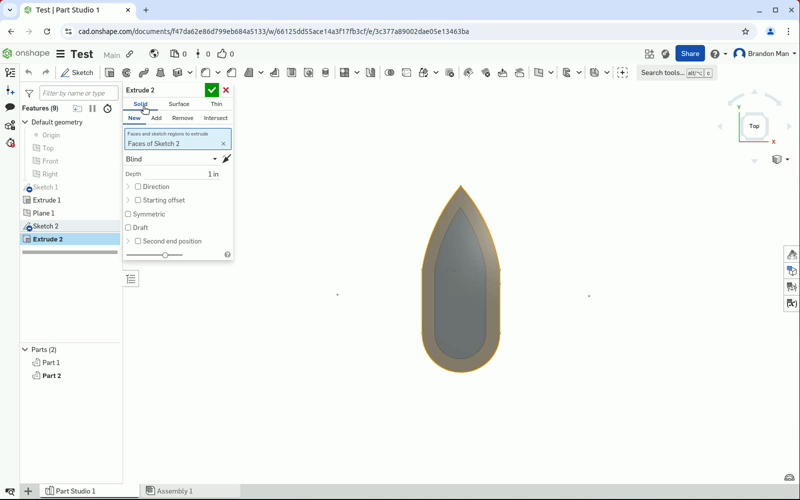
mouse_move(186, 120)
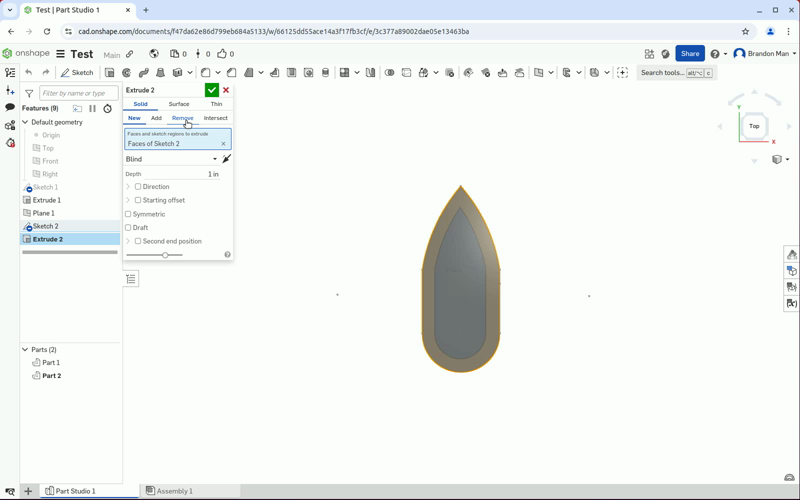
click(186, 120)
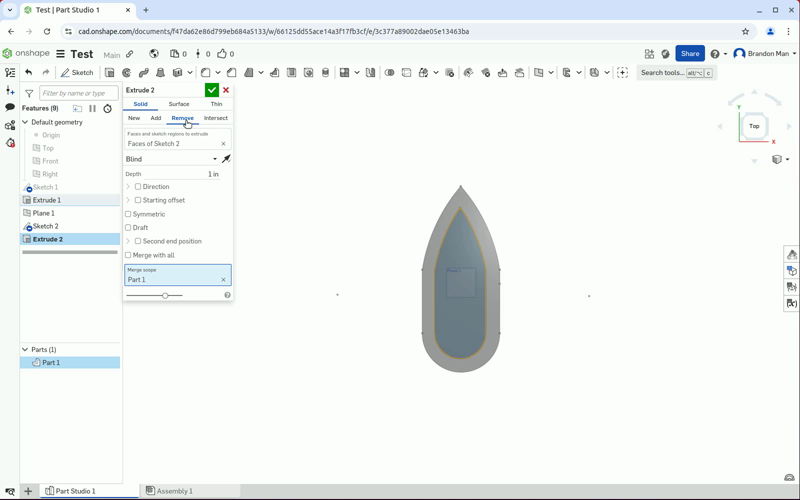
key(tab, 4)
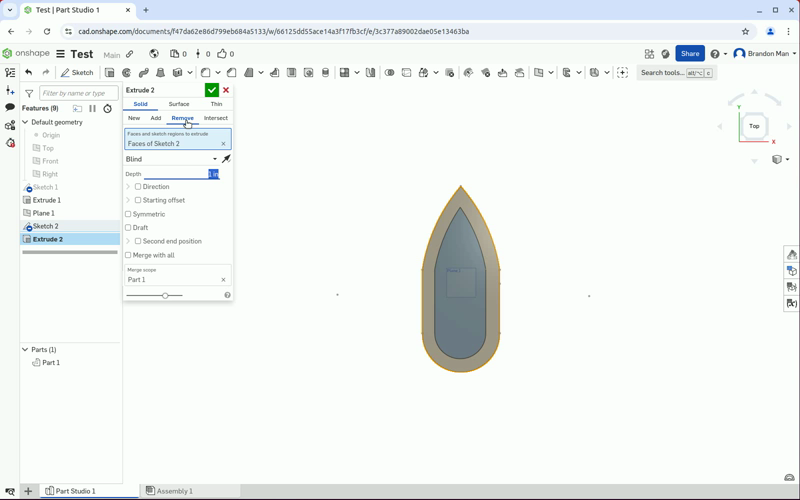
text(8.184)
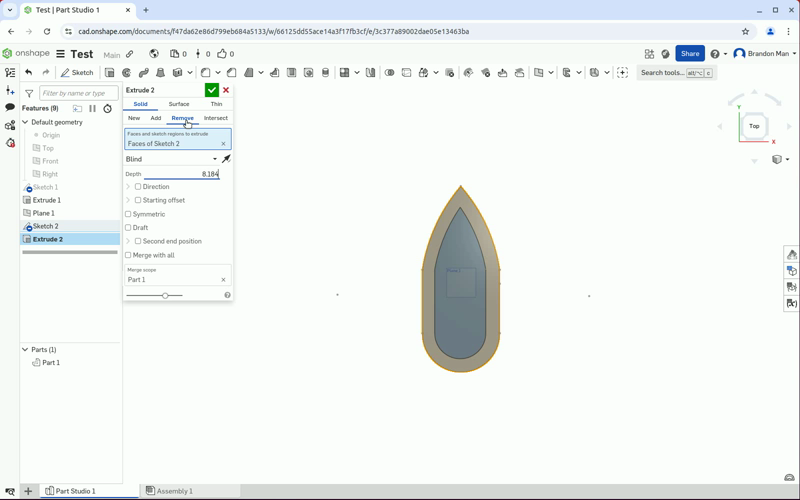
key(tab, 6)
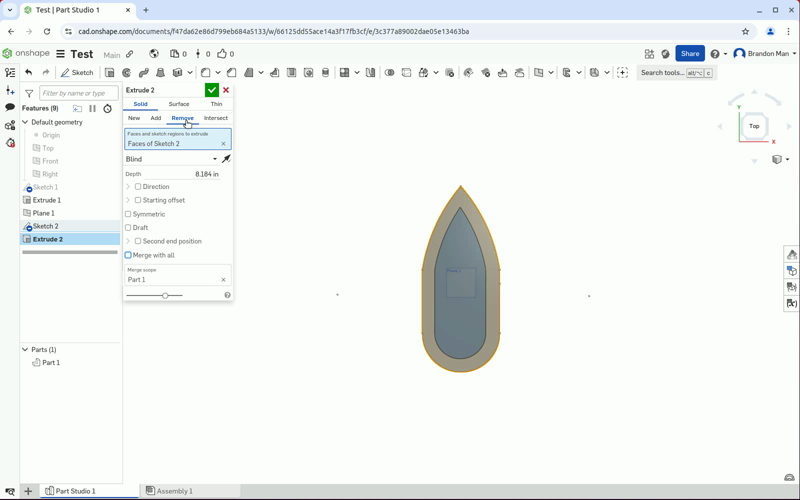
key(space)
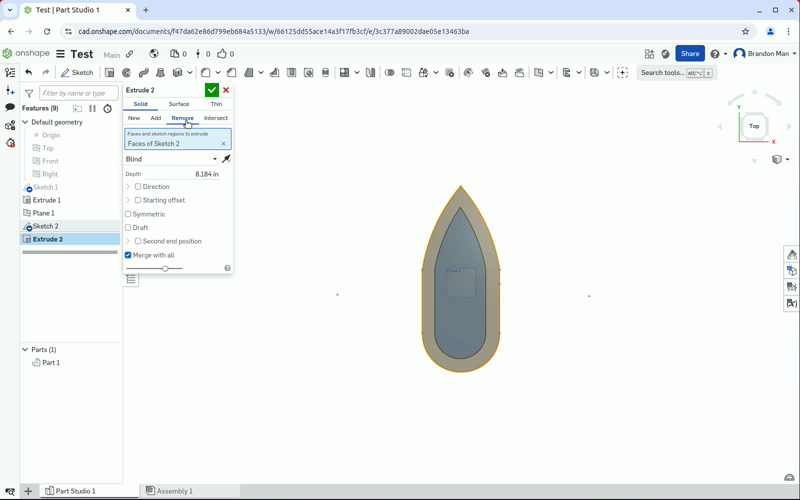
key(enter)
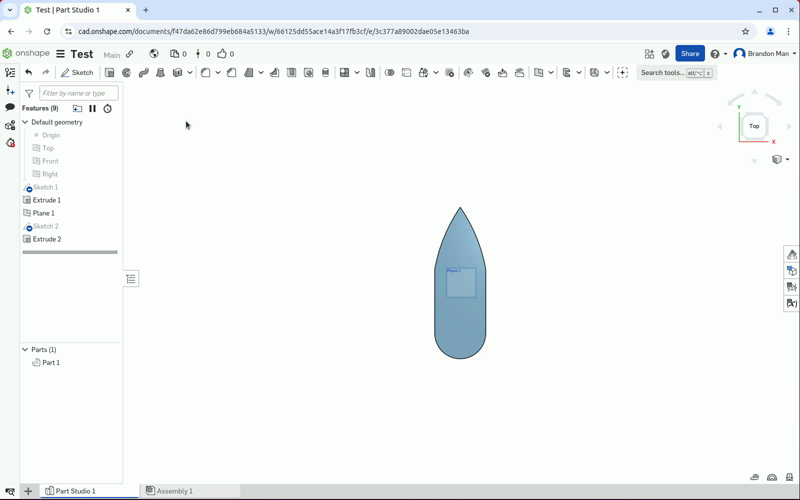
key(shift+h)
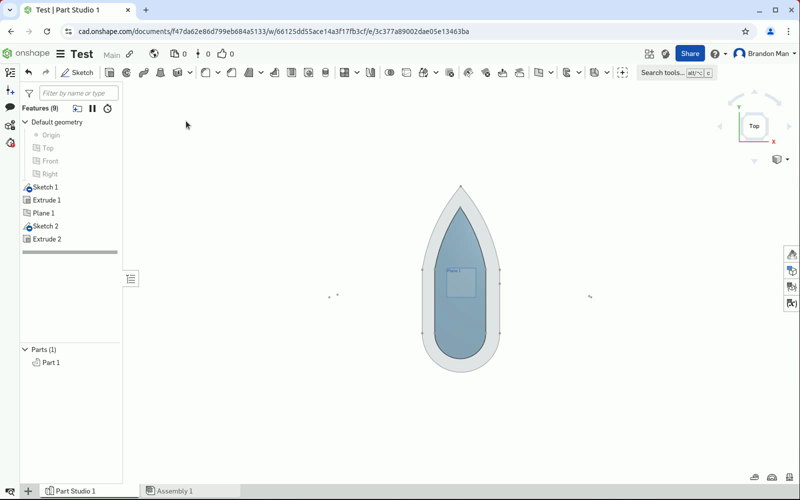
key(shift+h)
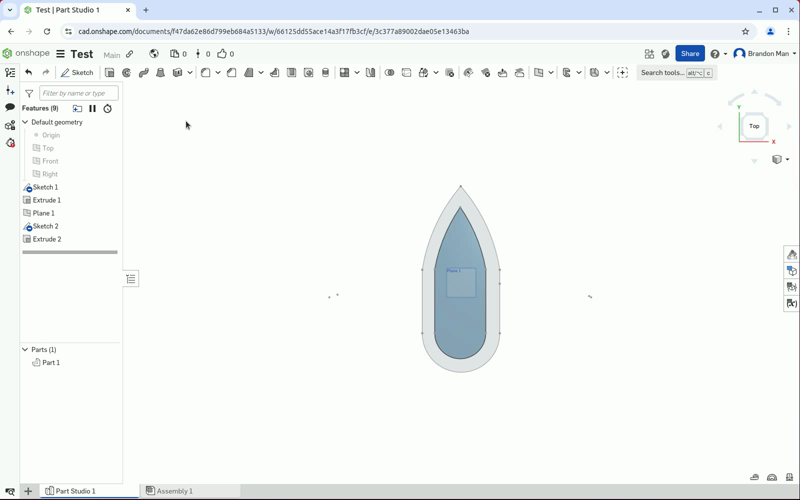
key(shift+7)
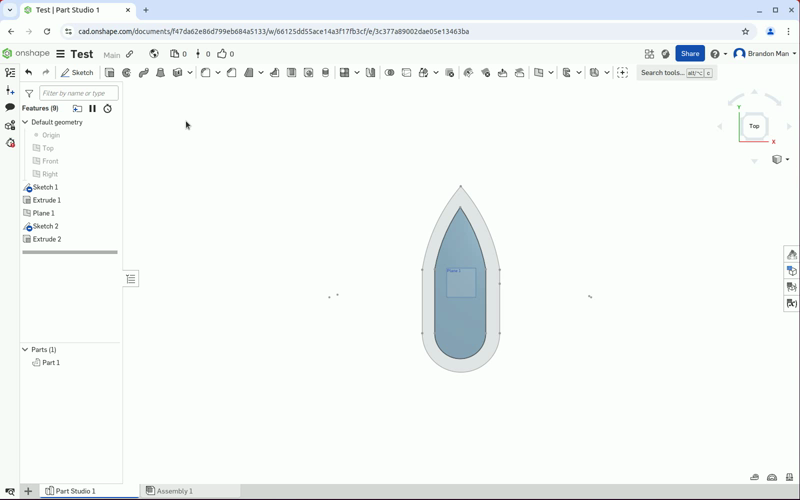
key(up, 3)
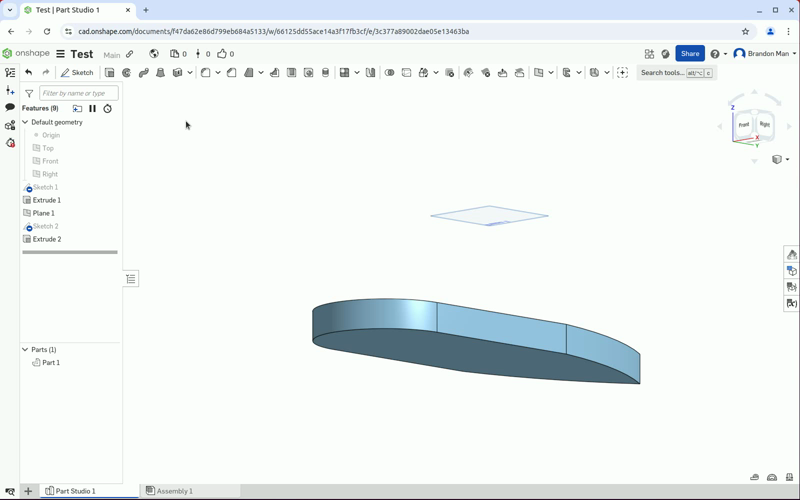
key(left, 3)
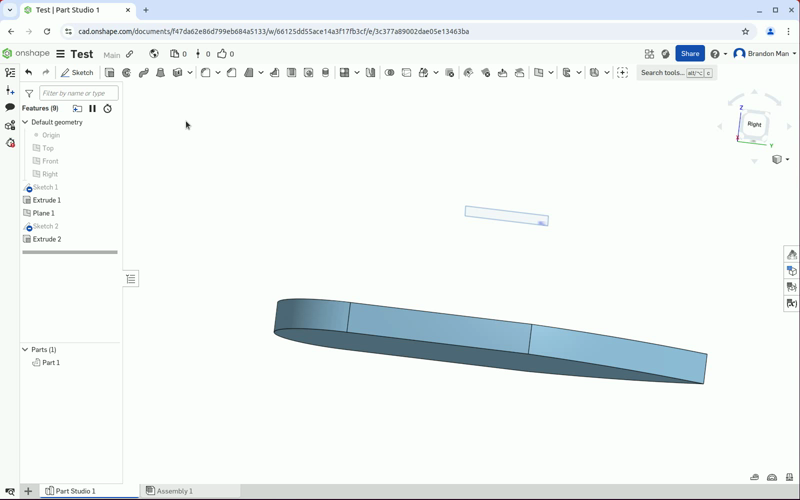
key(right, 3)
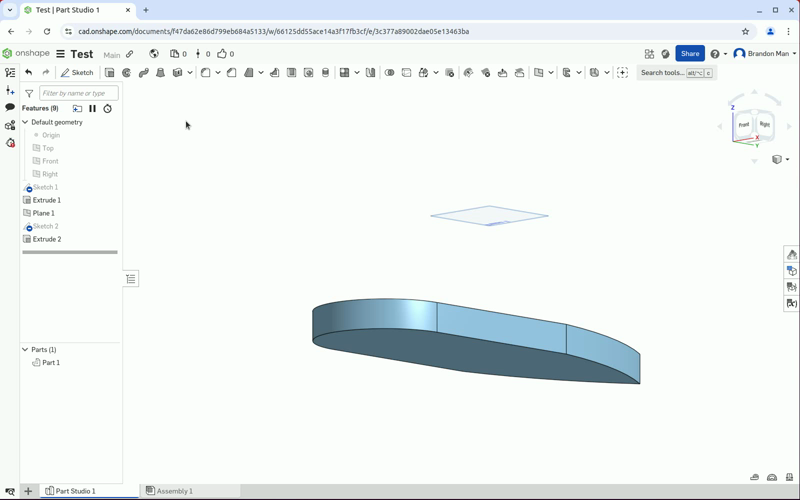
key(down, 3)
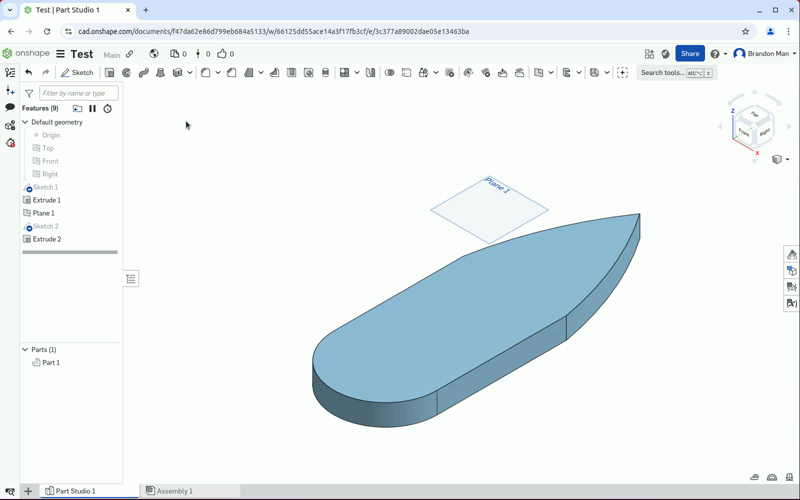
mouse_move(73, 189)
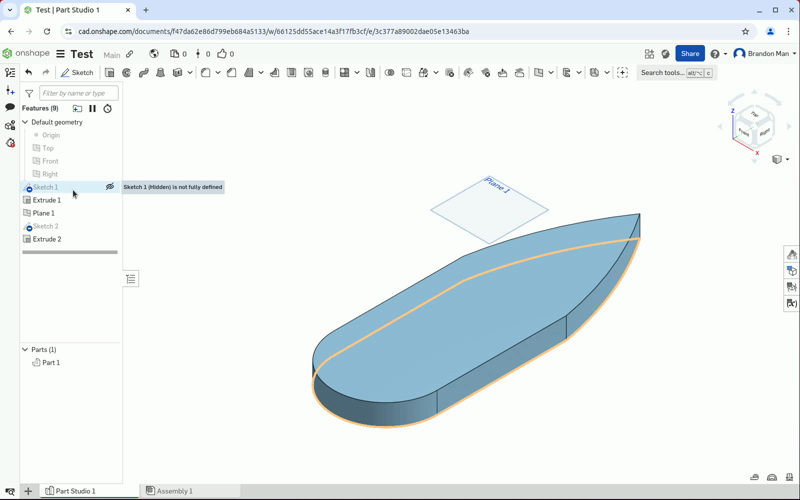
click(73, 189)